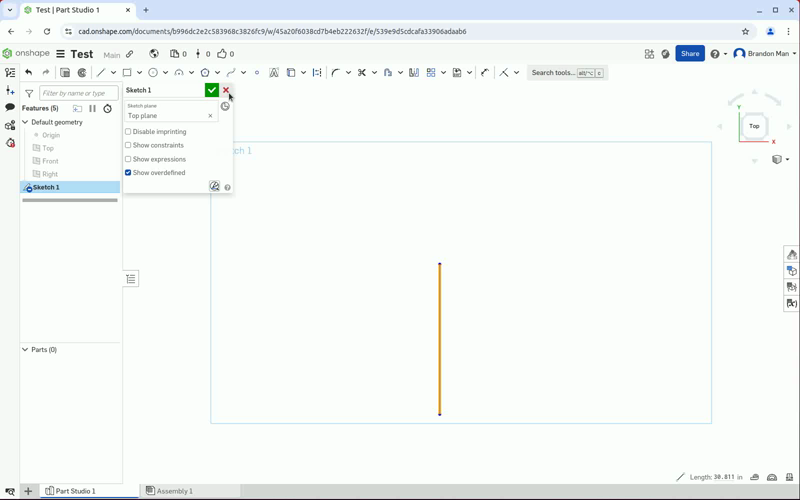
key(shift+h)
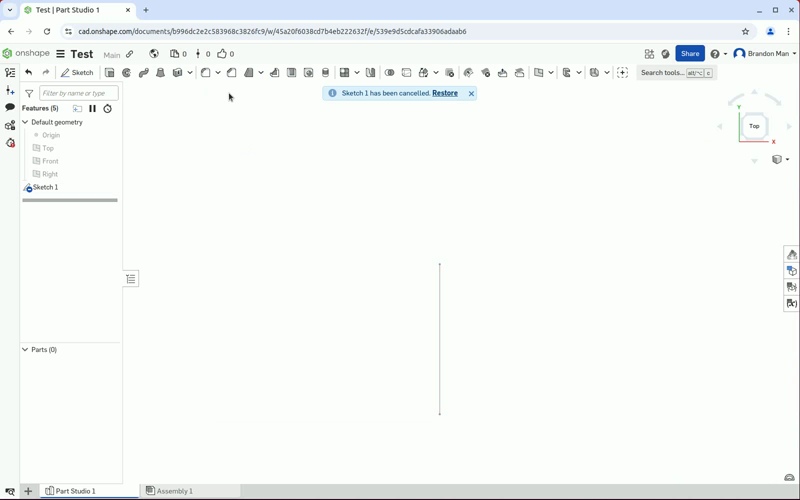
key(shift+s)
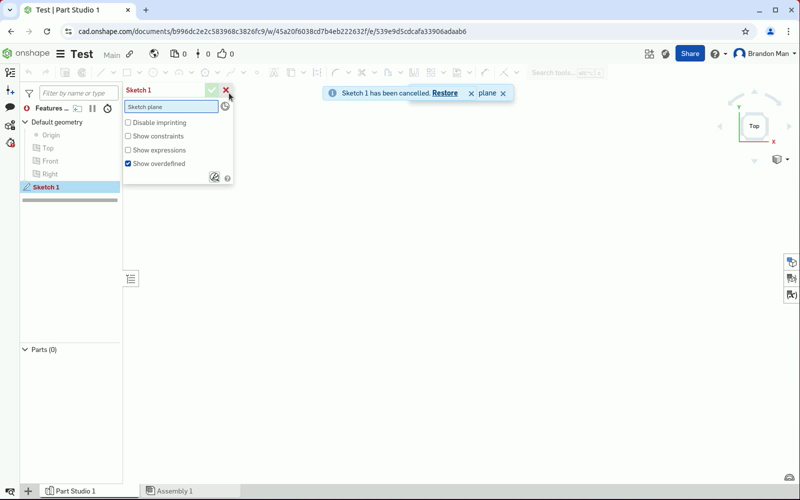
mouse_move(73, 150)
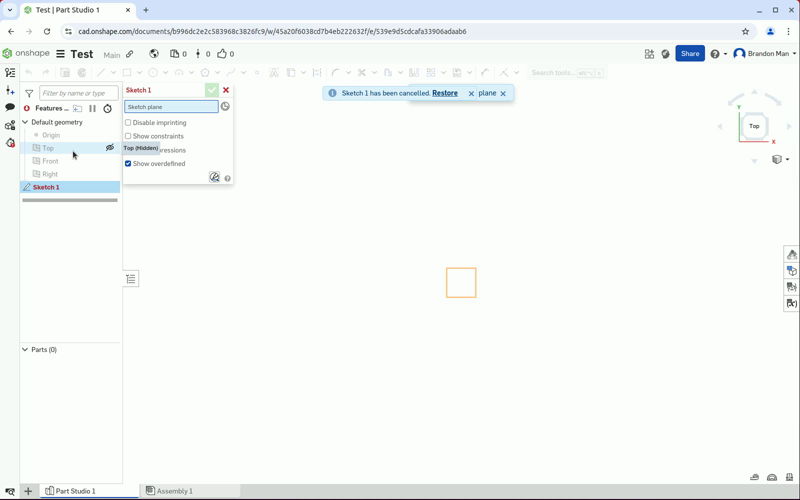
click(73, 150)
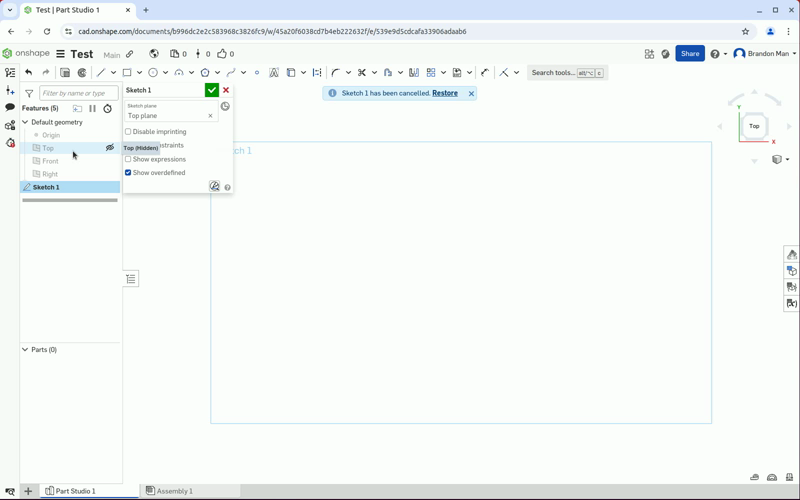
mouse_move(73, 352)
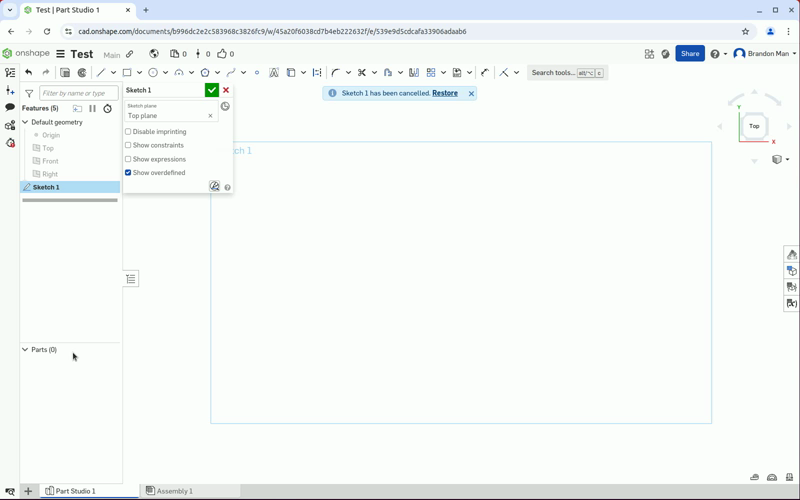
key(y)
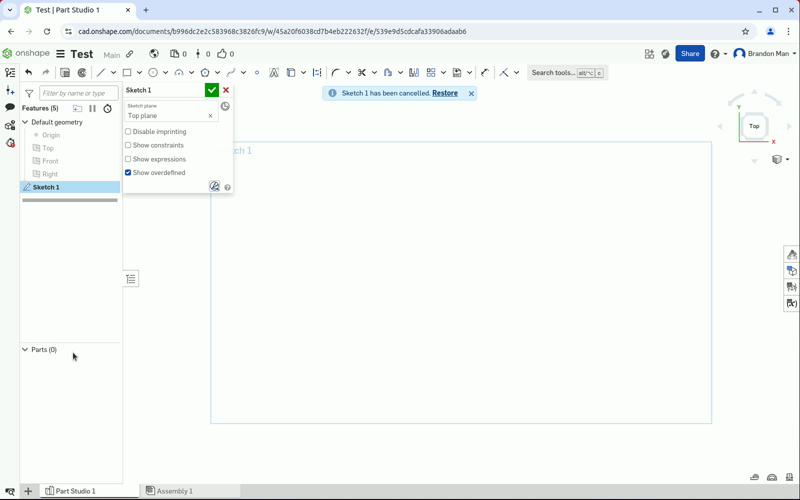
key(l)
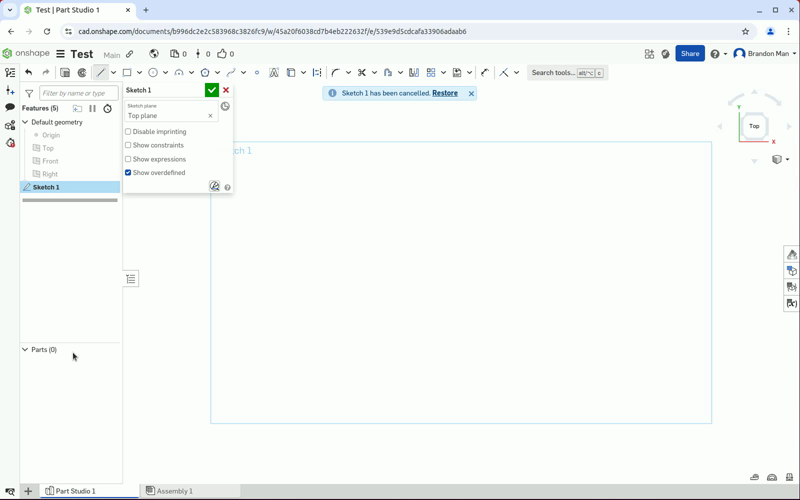
key_down(shift)
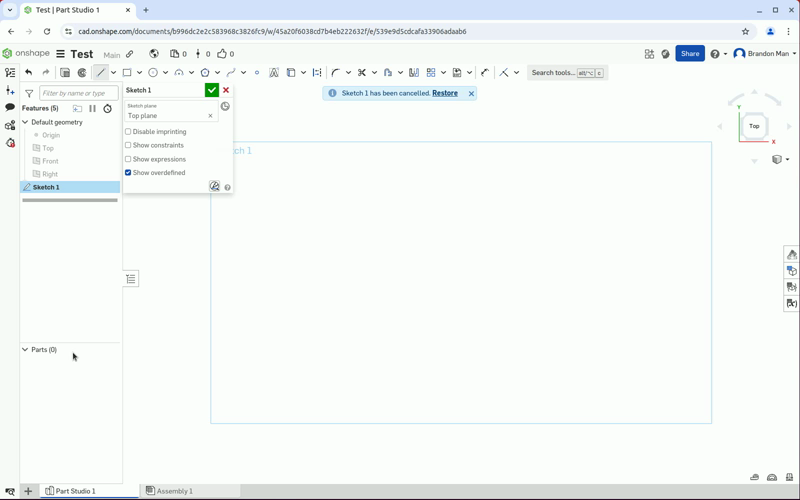
mouse_move(479, 282)
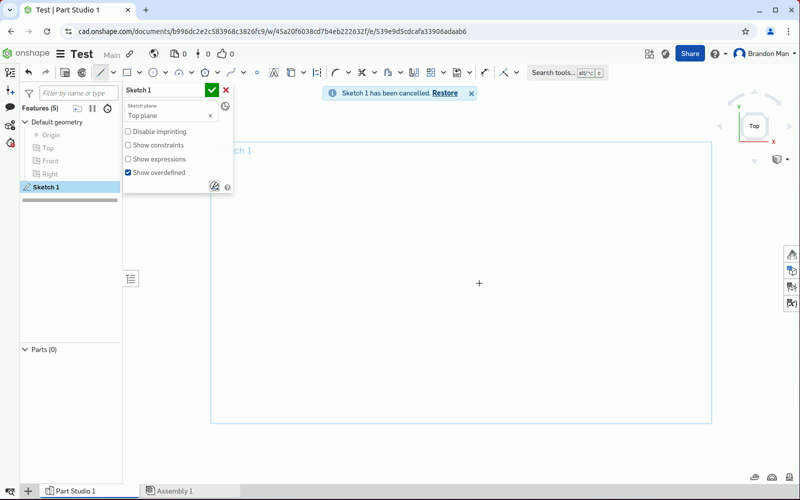
click(479, 282)
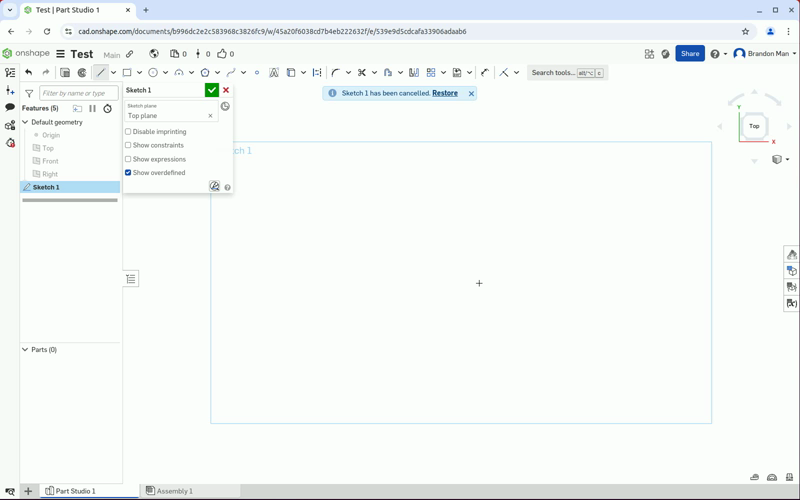
key_up(shift)
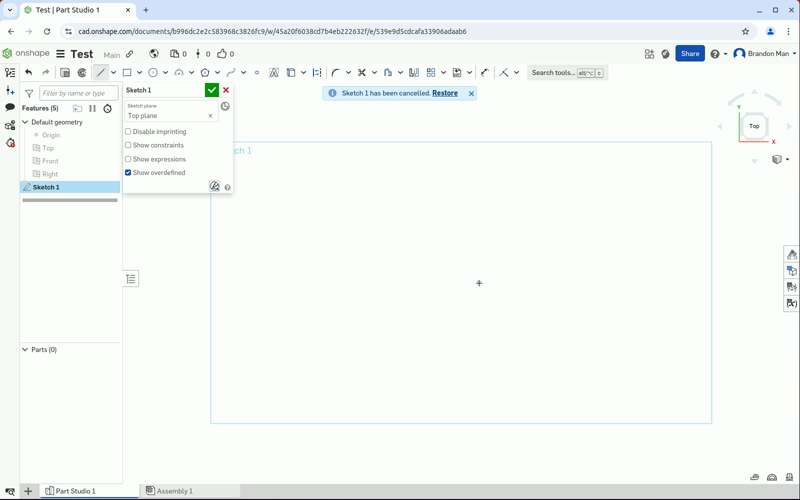
key_down(shift)
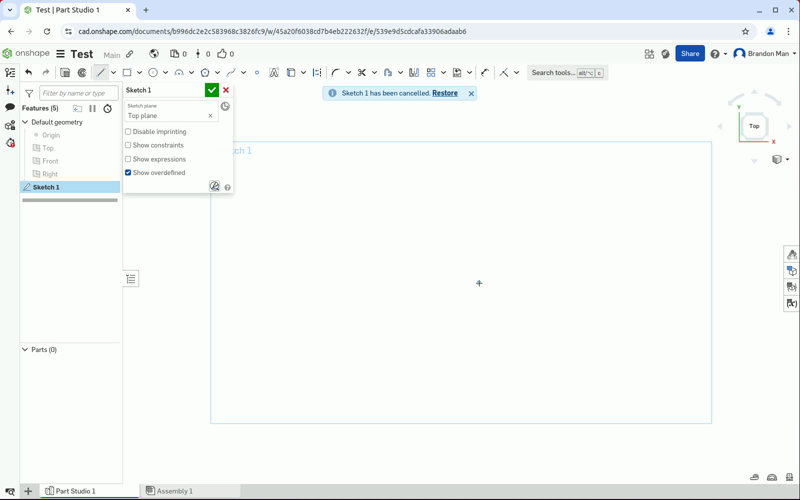
mouse_move(554, 282)
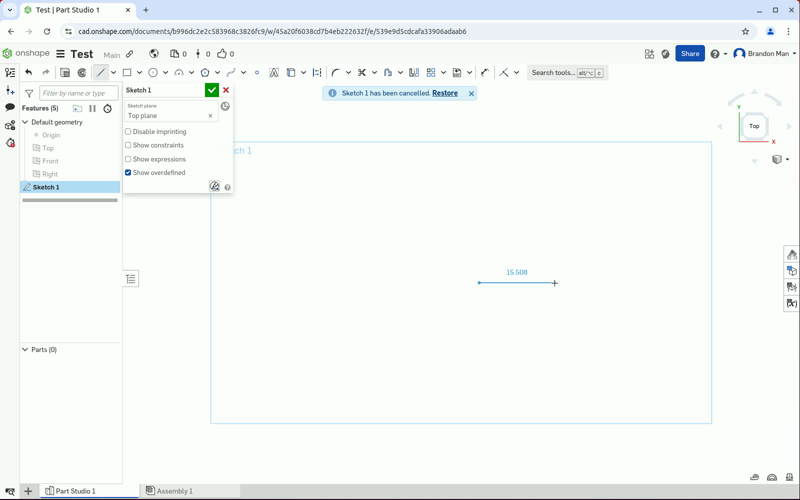
click(554, 282)
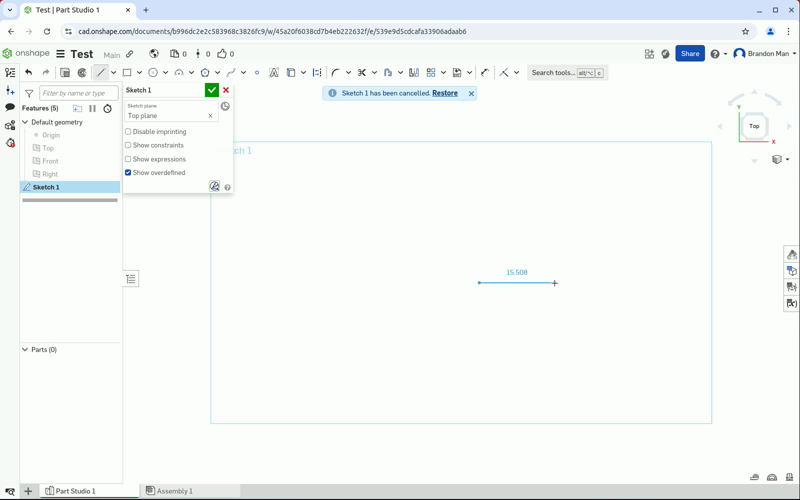
key_up(shift)
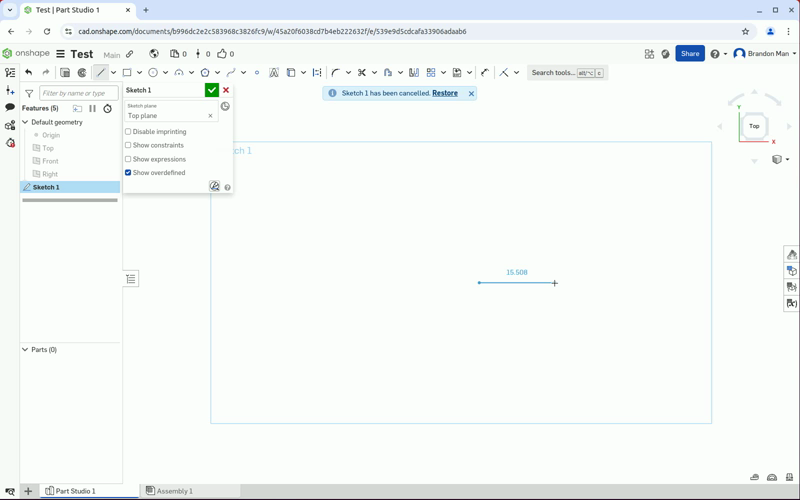
key(esc)
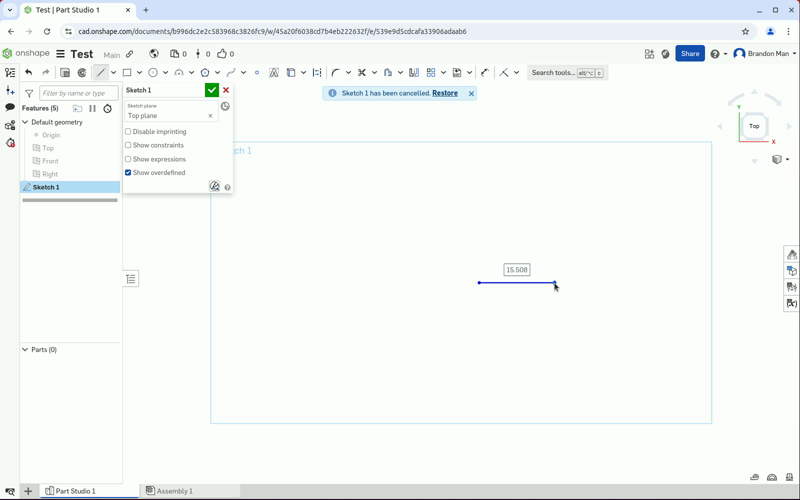
key(a)
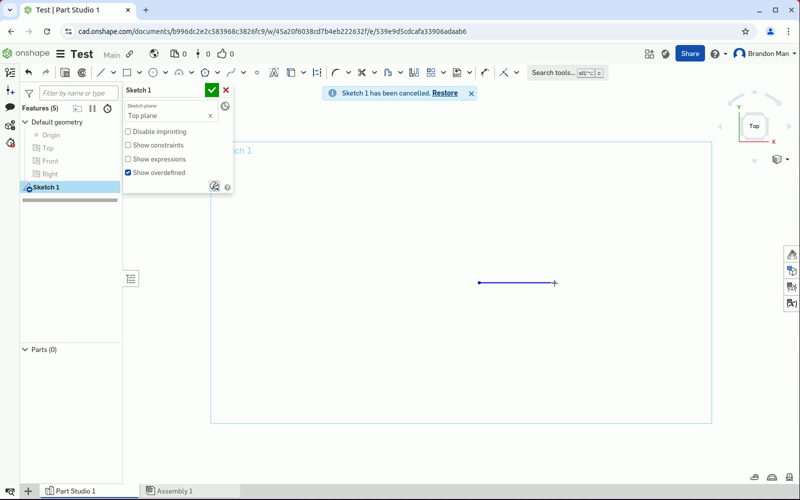
mouse_move(554, 282)
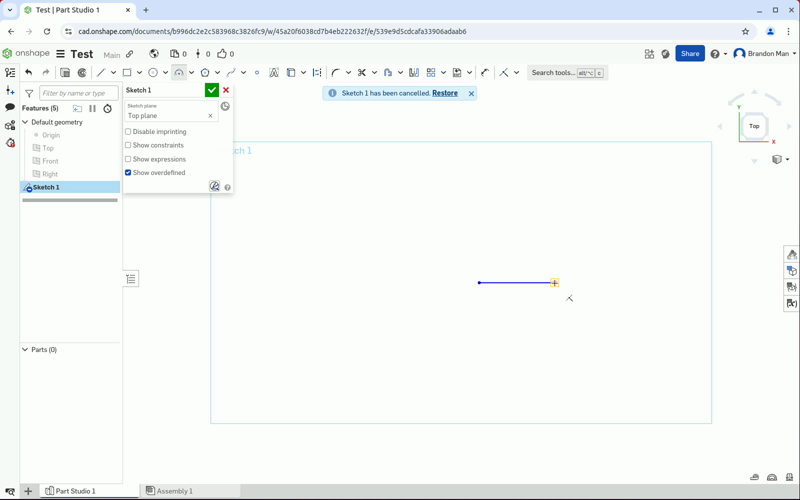
click(554, 282)
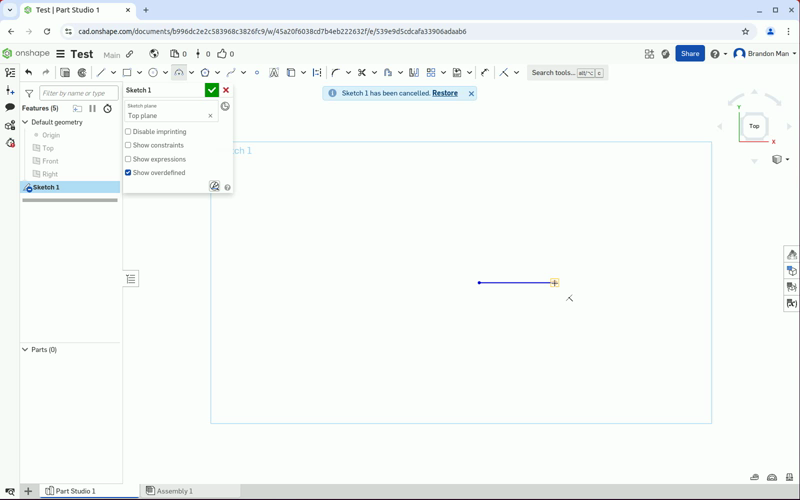
key_down(shift)
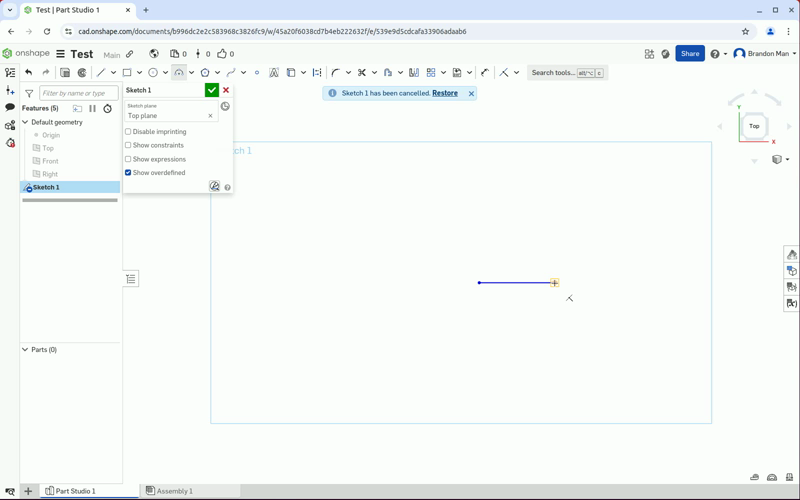
mouse_move(554, 245)
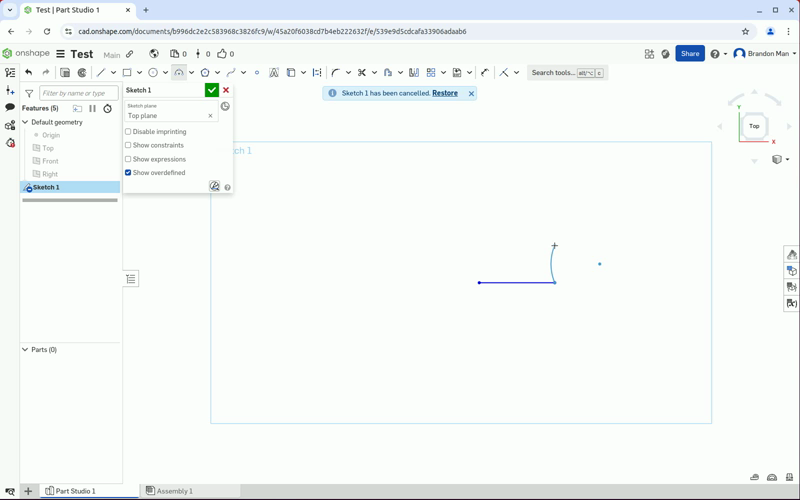
click(554, 245)
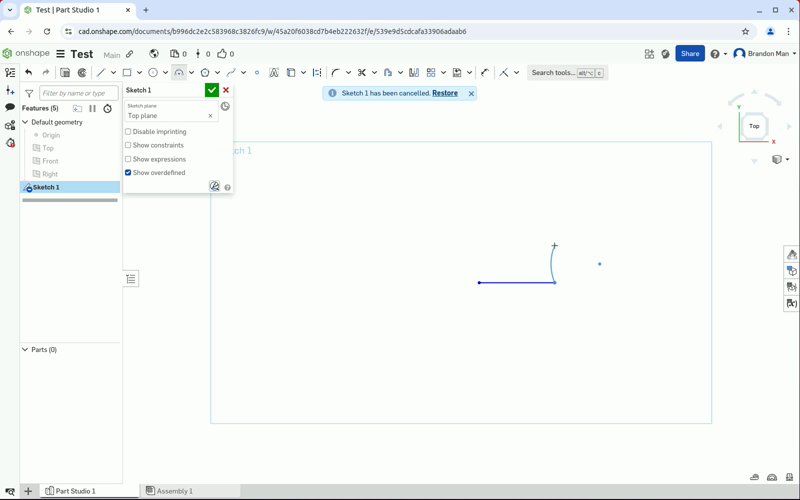
mouse_move(573, 264)
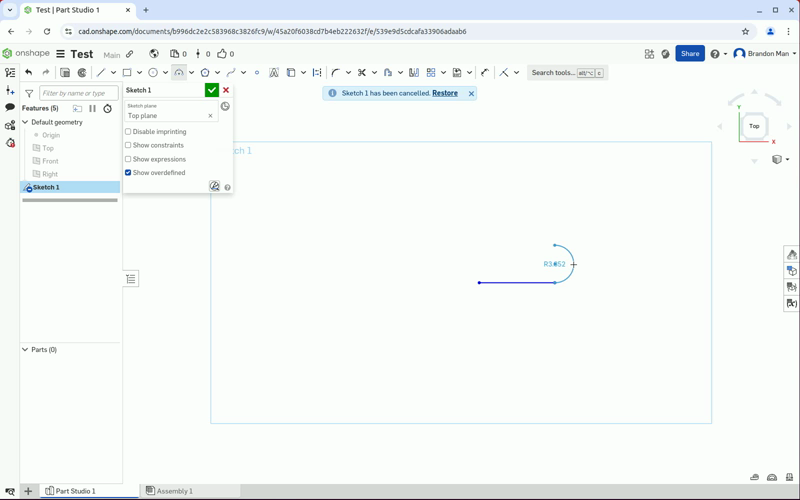
click(573, 264)
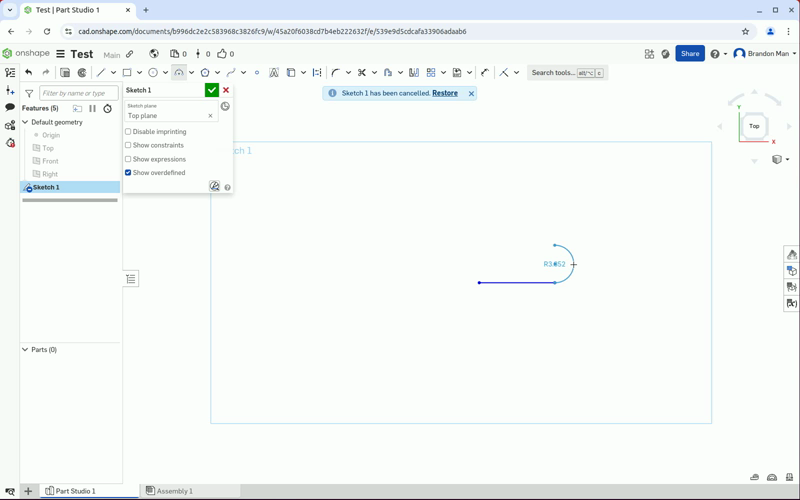
key_up(shift)
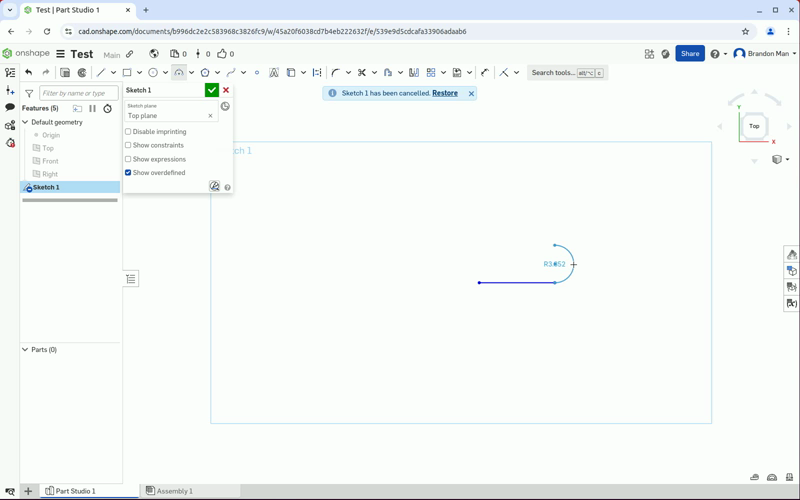
key(esc)
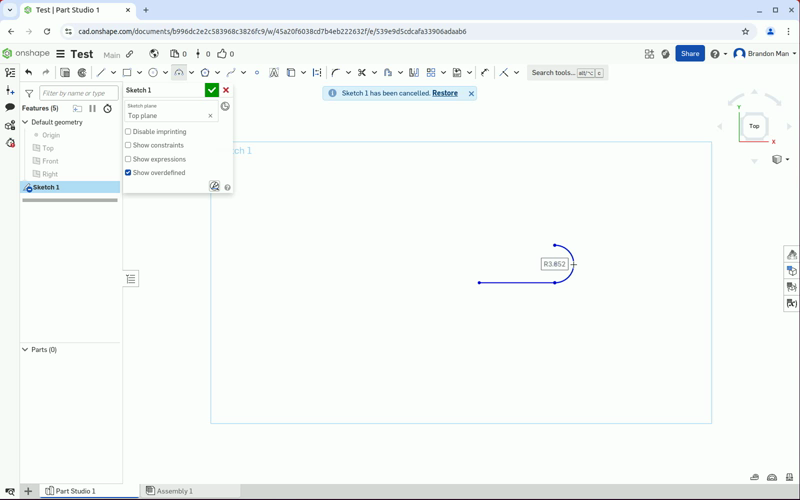
key(l)
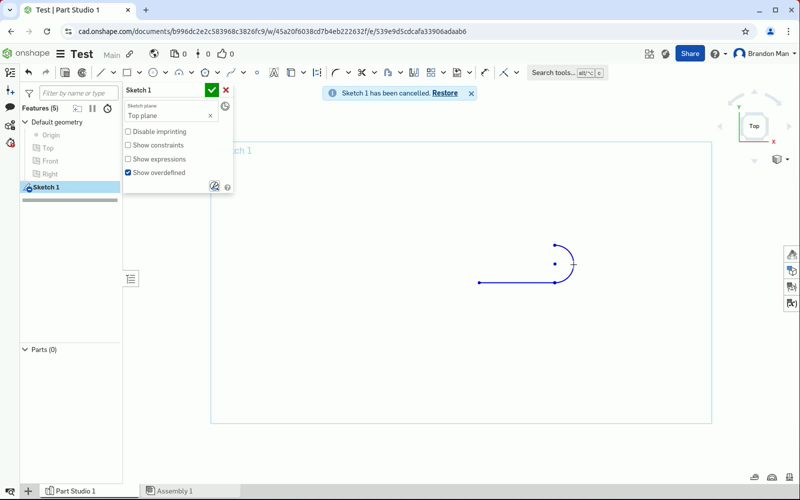
mouse_move(554, 245)
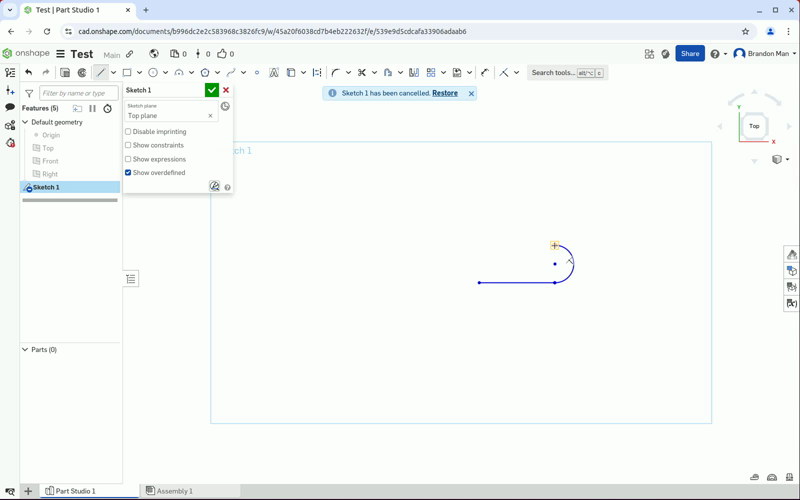
click(554, 245)
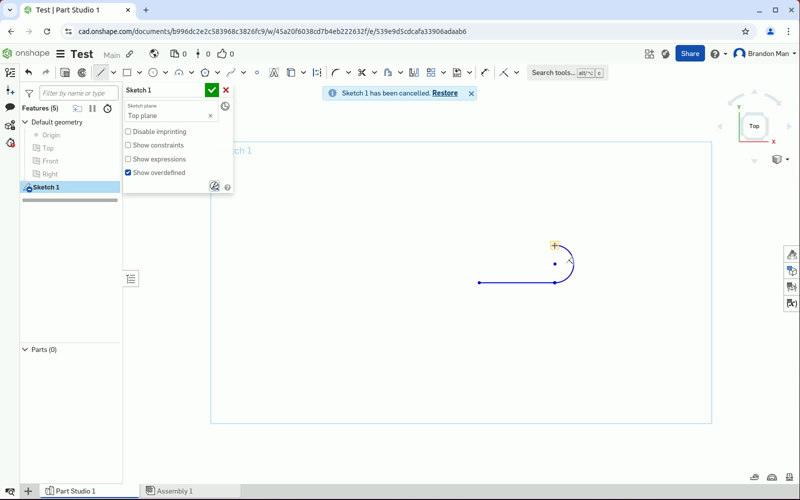
key_down(shift)
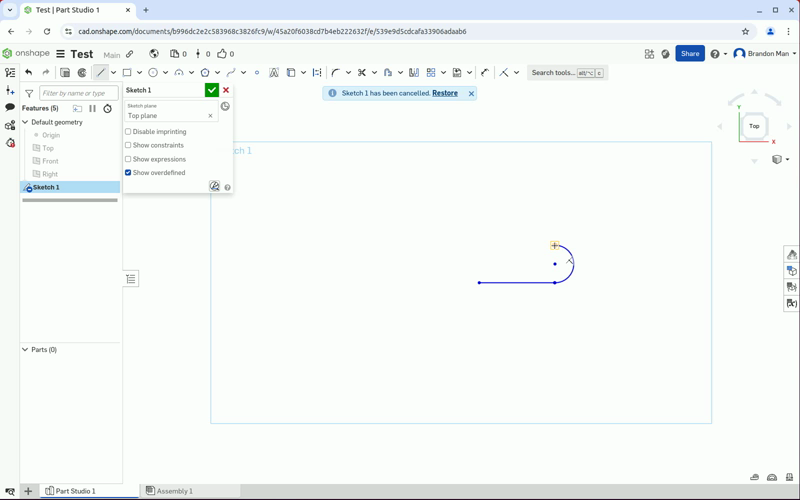
mouse_move(479, 245)
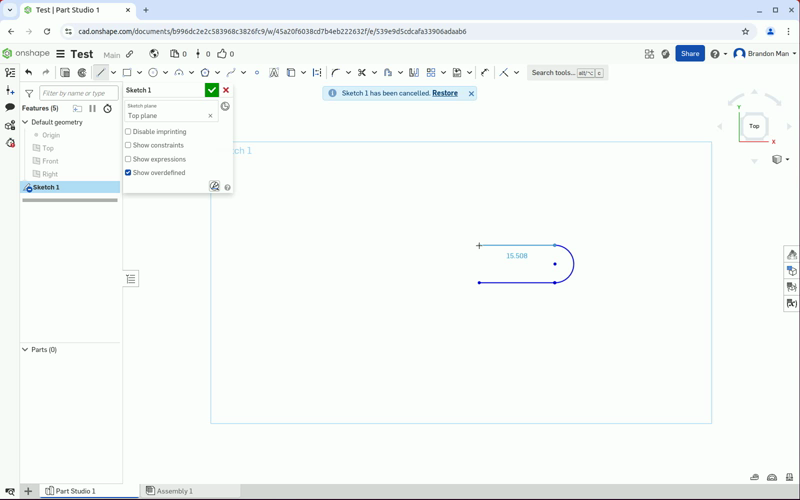
click(479, 245)
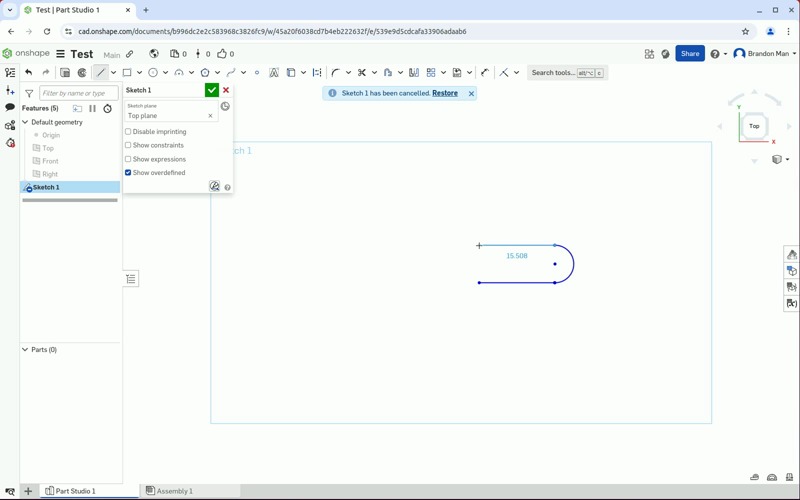
key_up(shift)
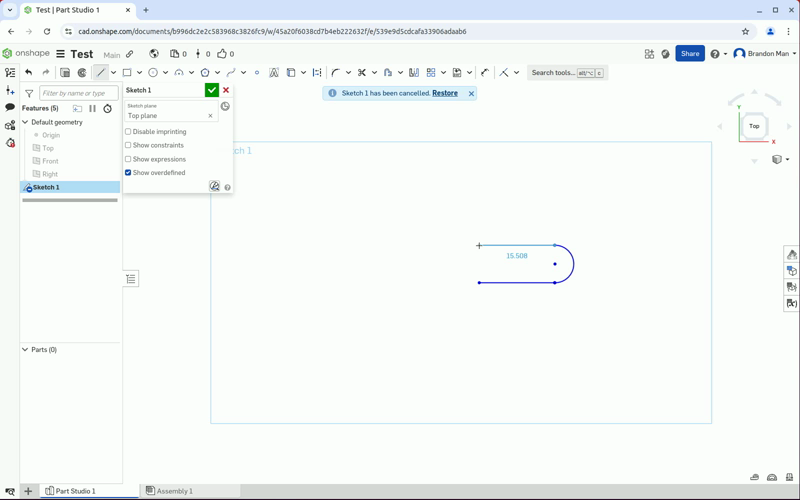
key(esc)
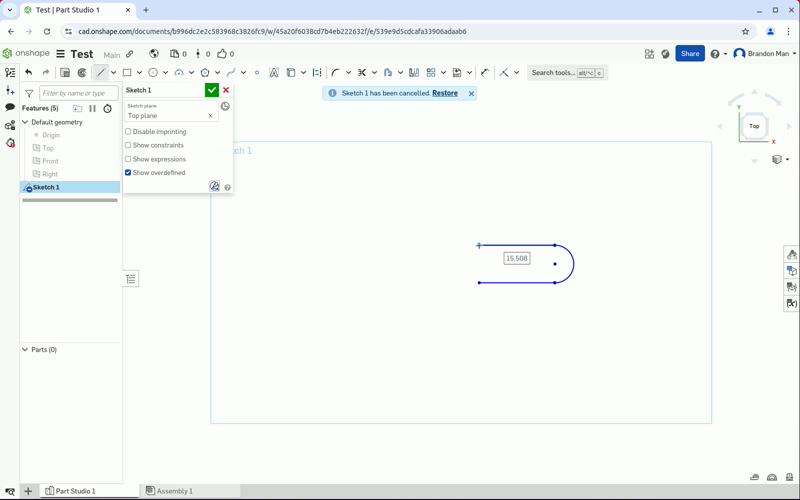
key(a)
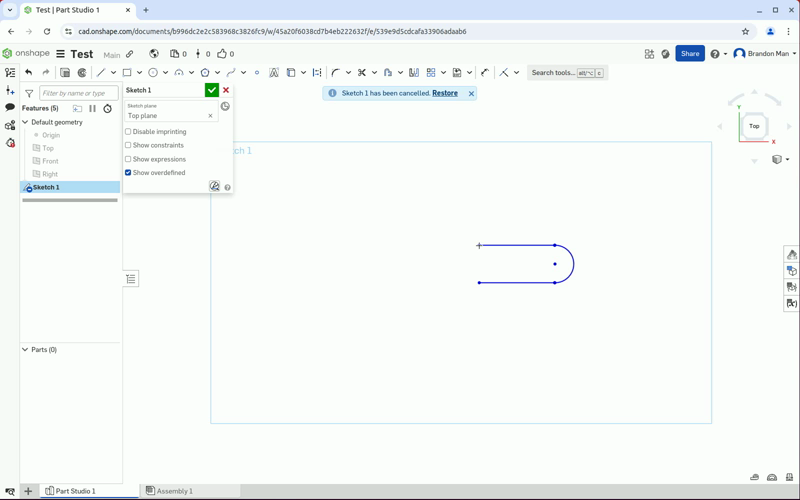
mouse_move(479, 245)
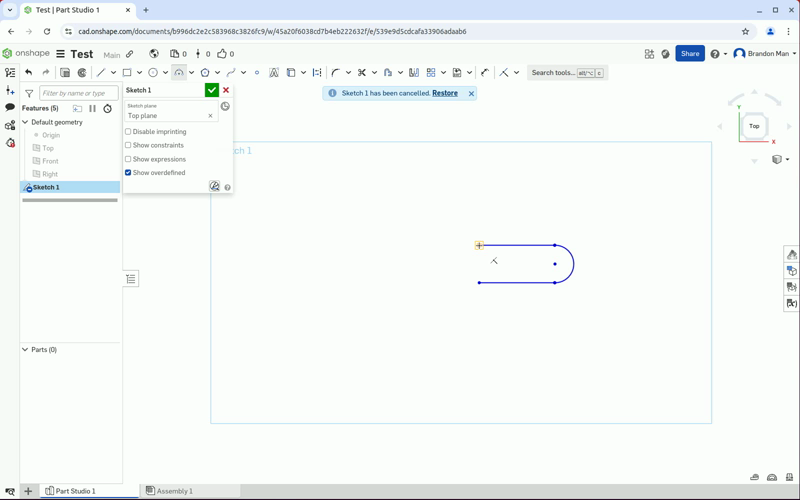
click(479, 245)
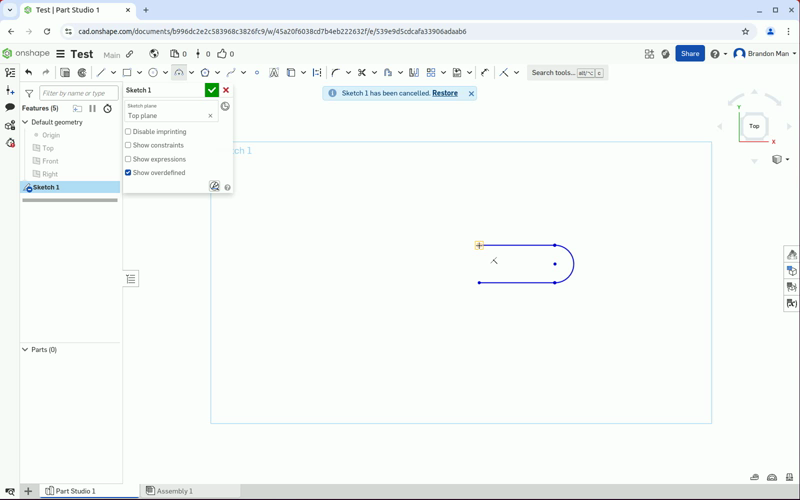
mouse_move(479, 282)
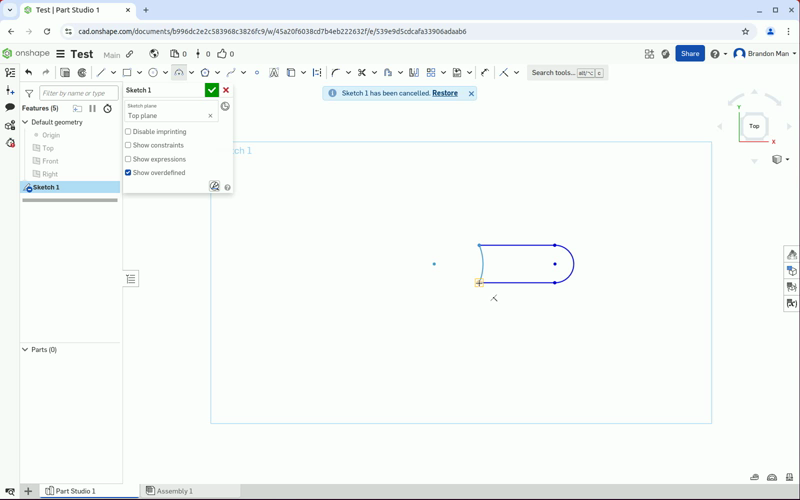
click(479, 282)
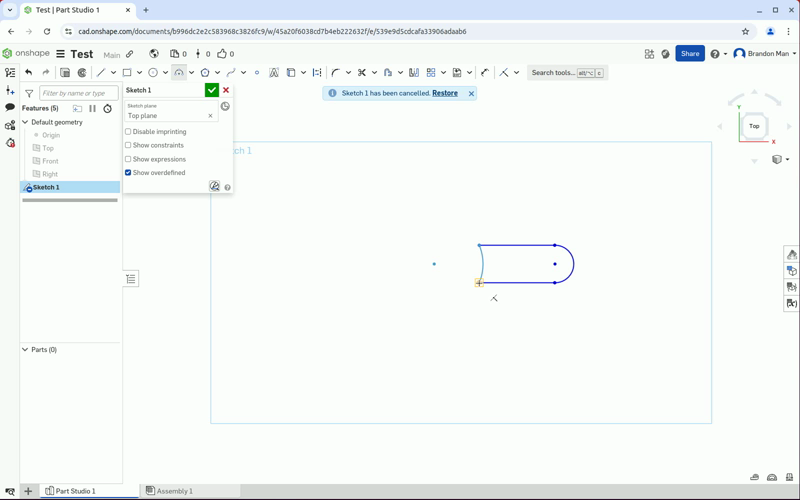
key_down(shift)
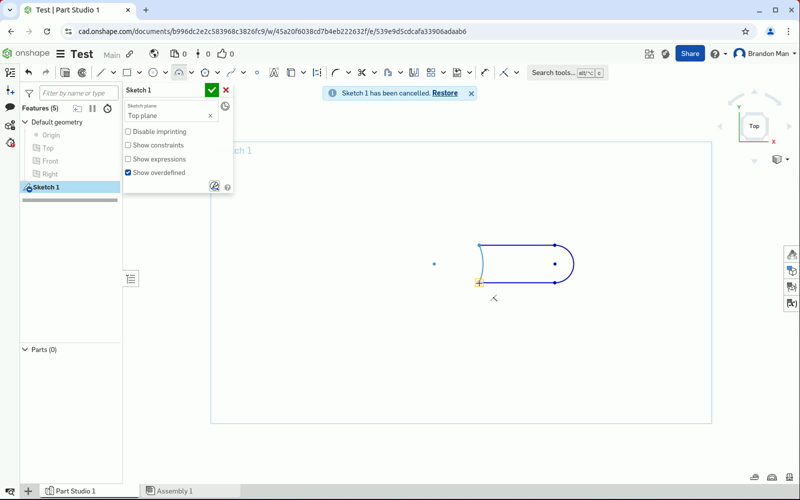
mouse_move(460, 264)
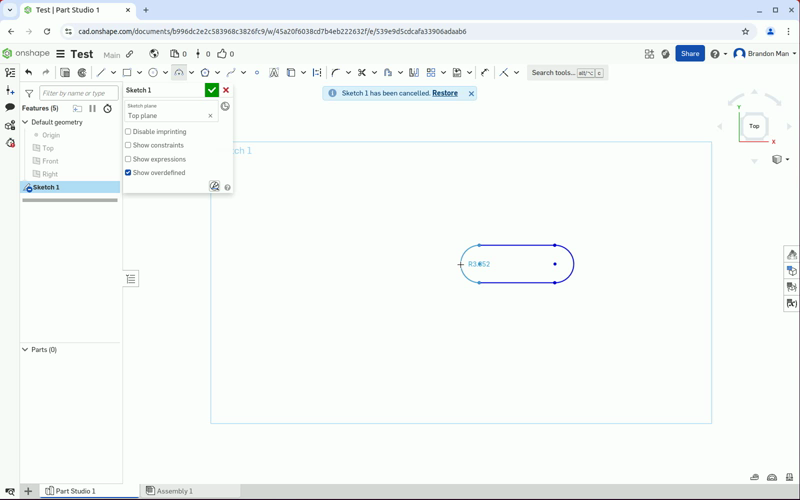
click(460, 264)
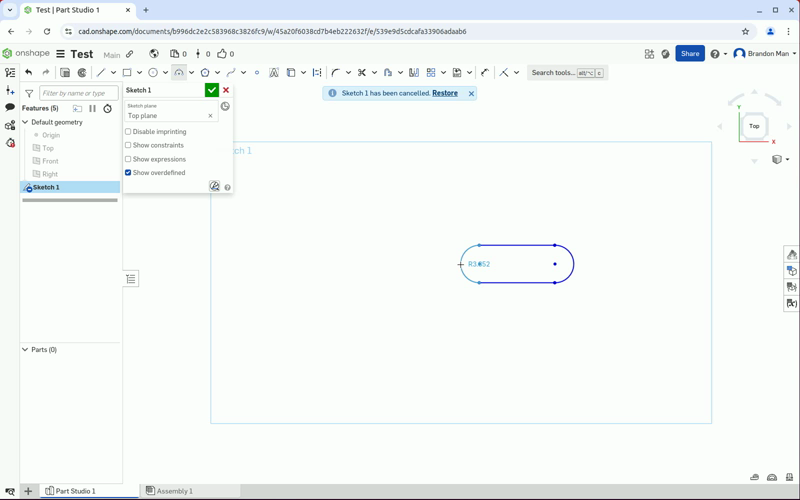
key_up(shift)
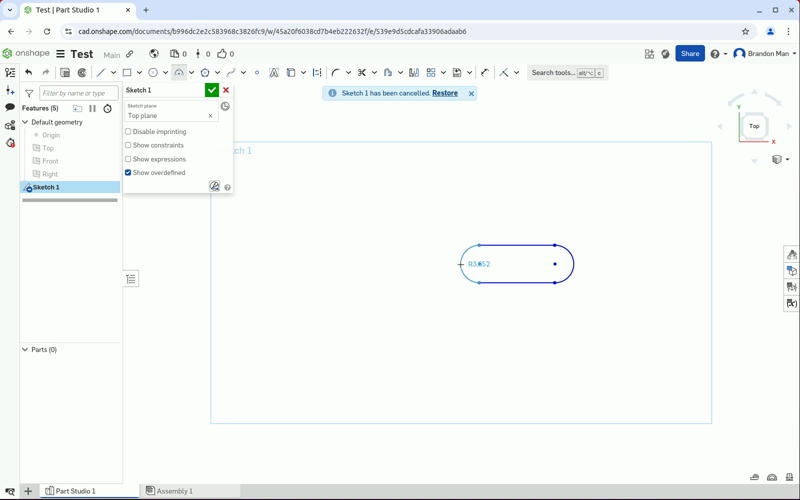
key(esc)
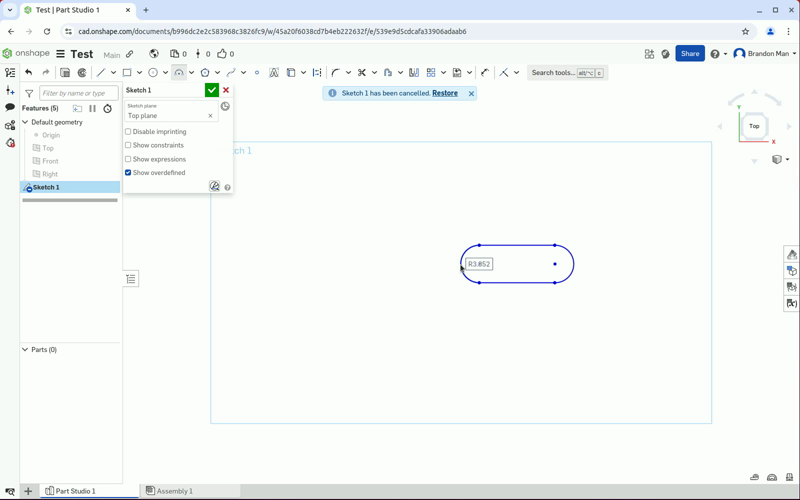
mouse_move(544, 269)
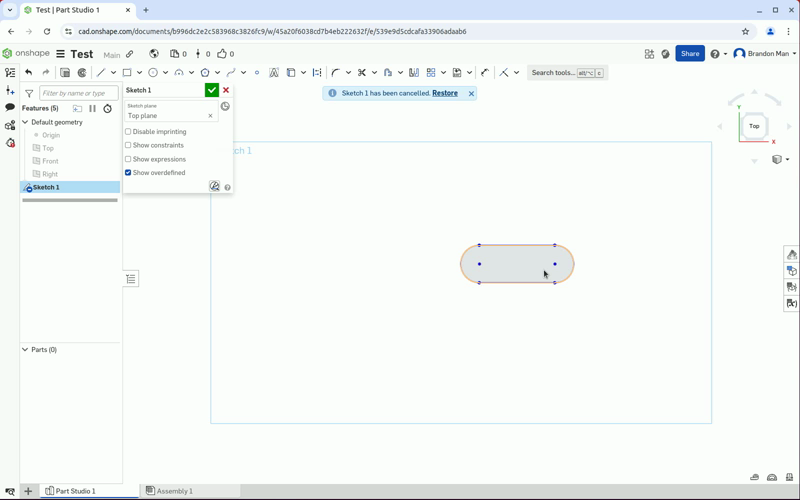
click(544, 269)
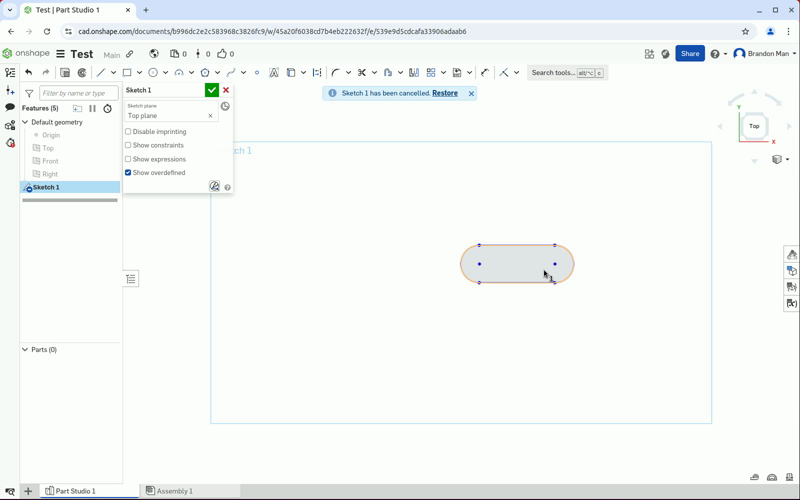
mouse_move(73, 352)
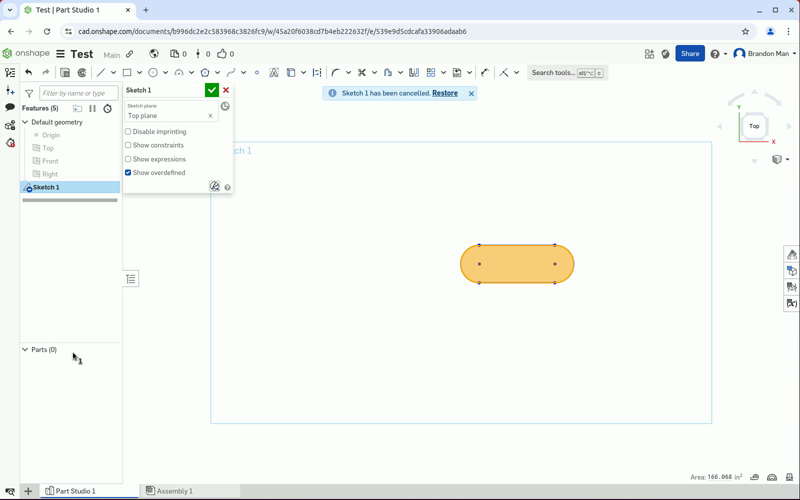
key(shift+y)
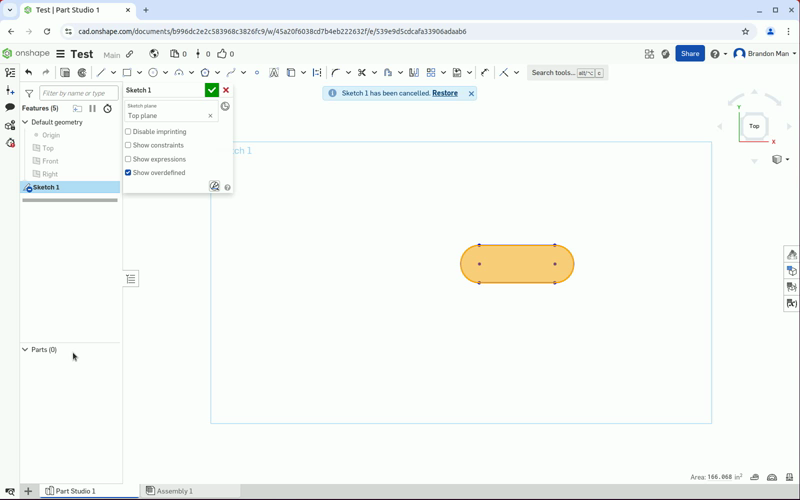
key(shift+e)
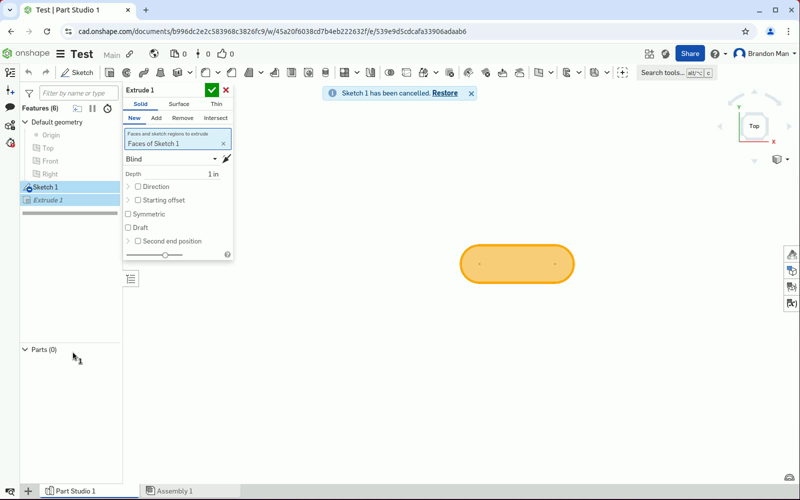
mouse_move(143, 106)
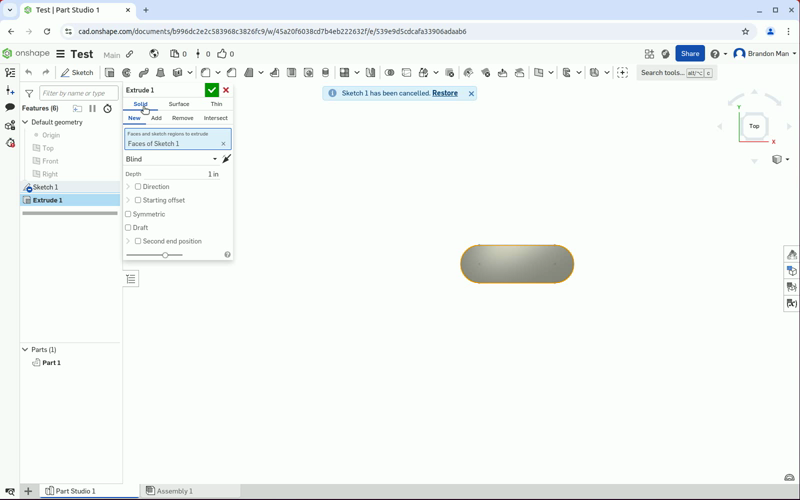
click(143, 106)
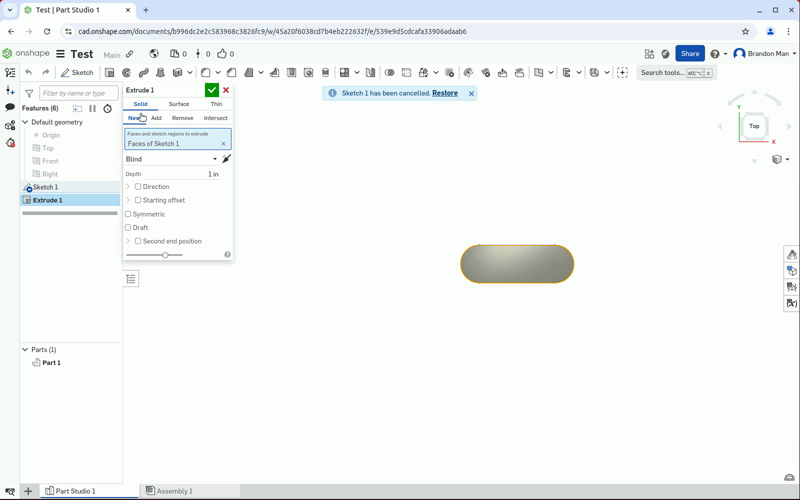
mouse_move(137, 120)
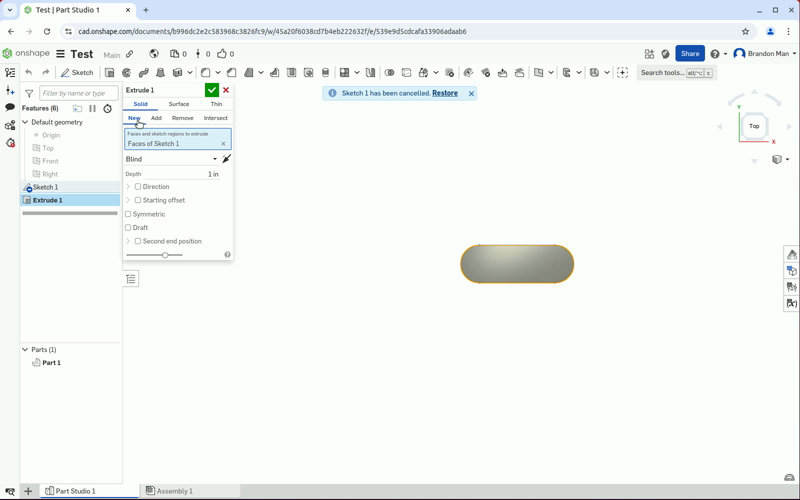
click(137, 120)
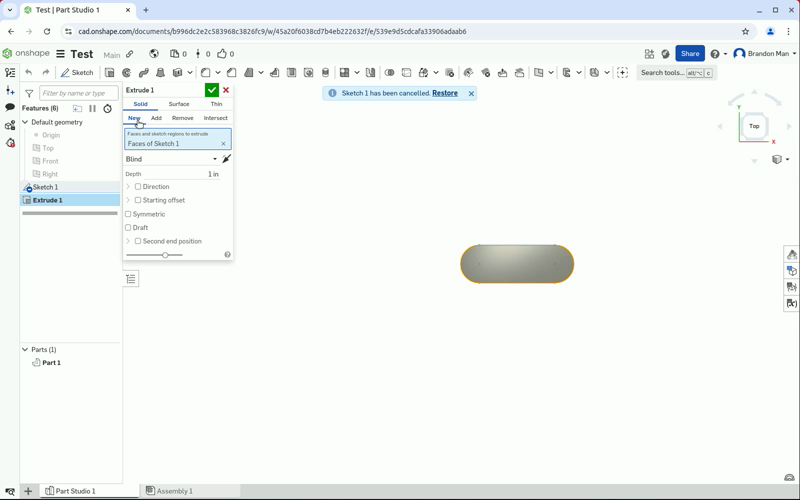
key(tab, 4)
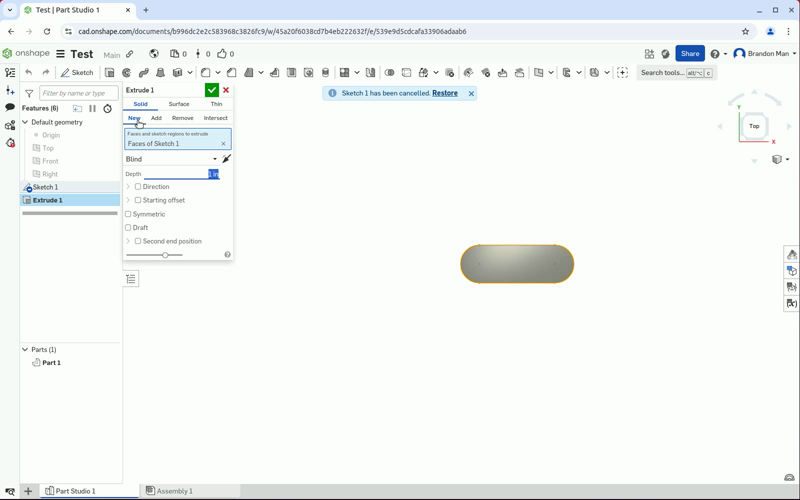
text(1.204)
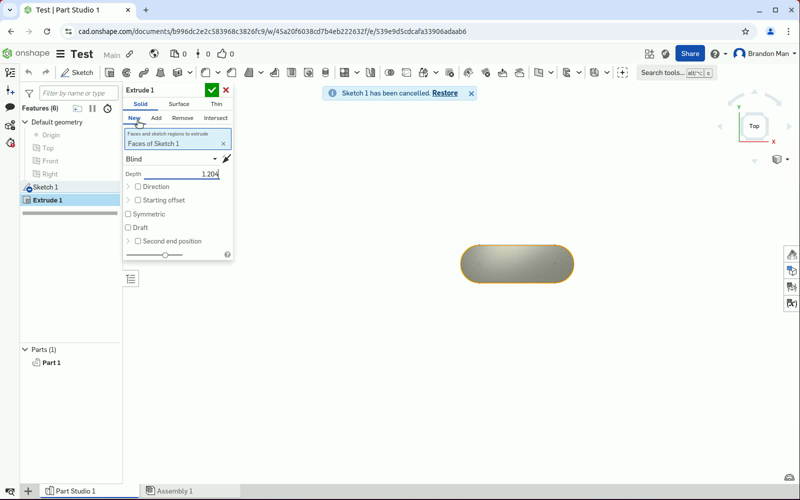
key(enter)
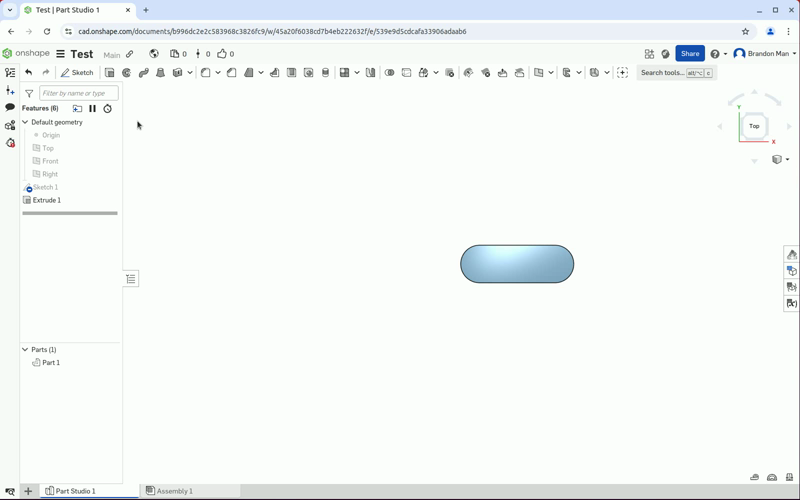
key(shift+h)
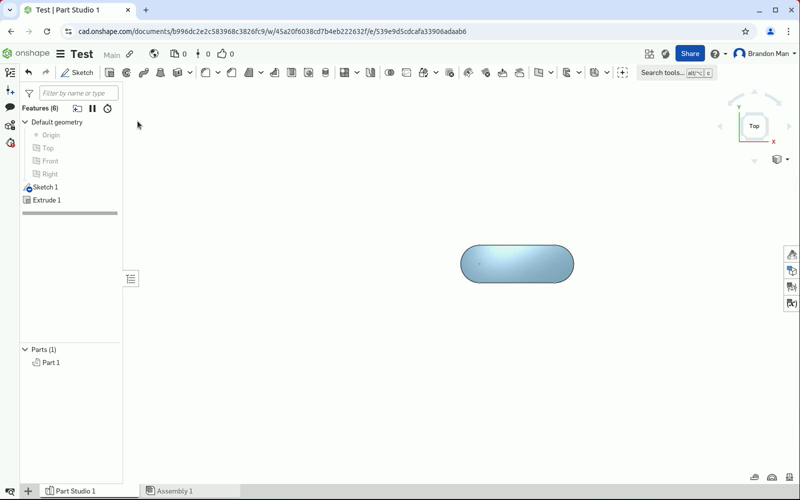
key(shift+h)
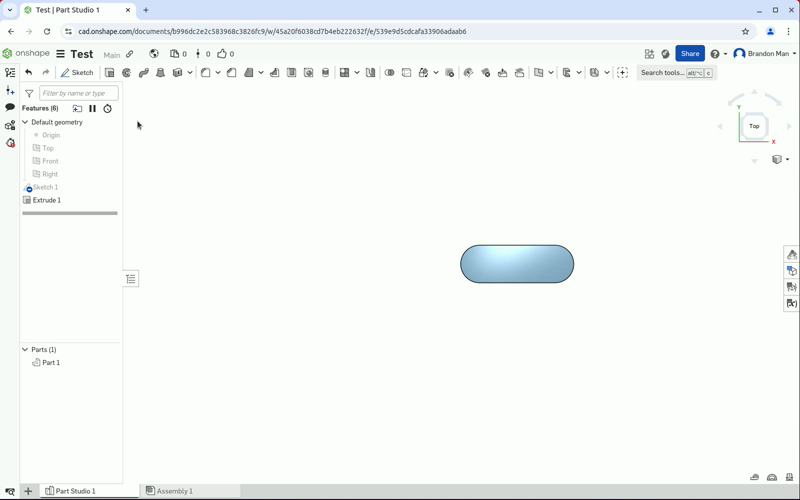
mouse_move(73, 189)
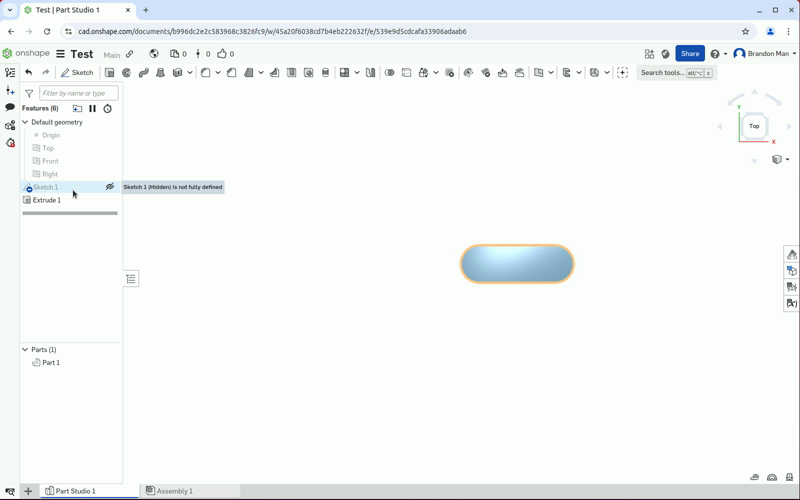
click(73, 189)
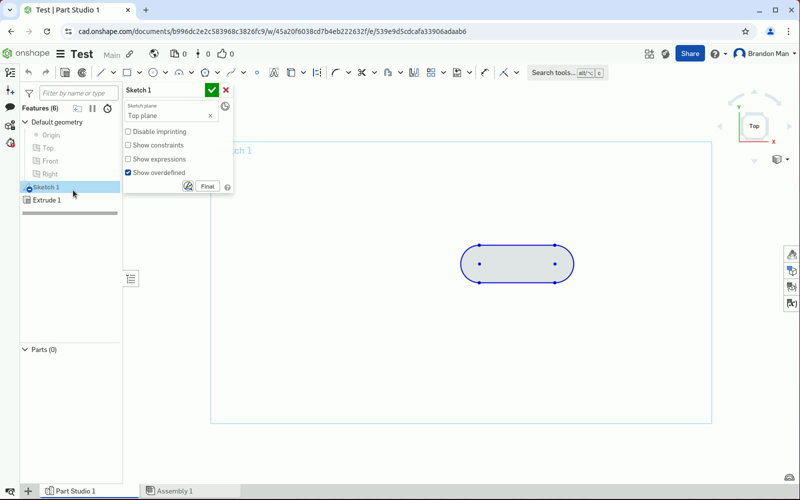
mouse_move(229, 92)
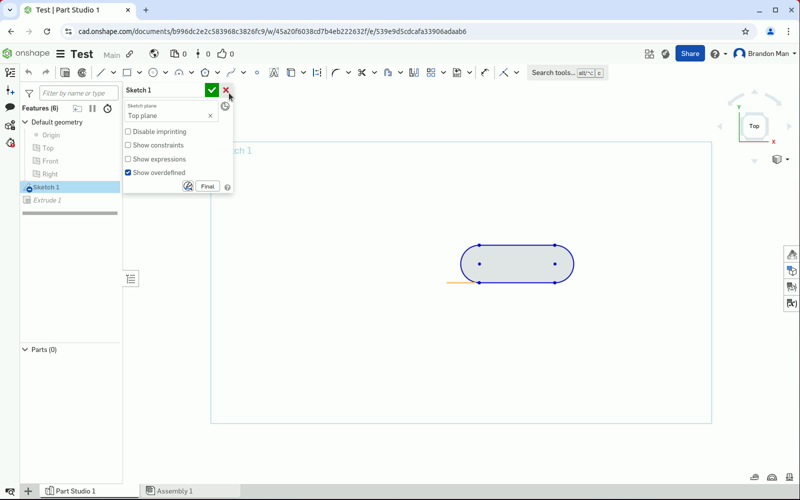
click(229, 92)
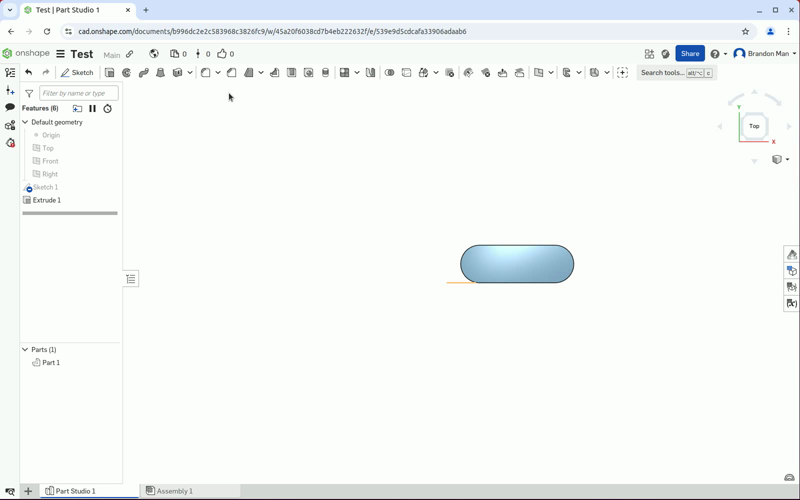
mouse_move(541, 75)
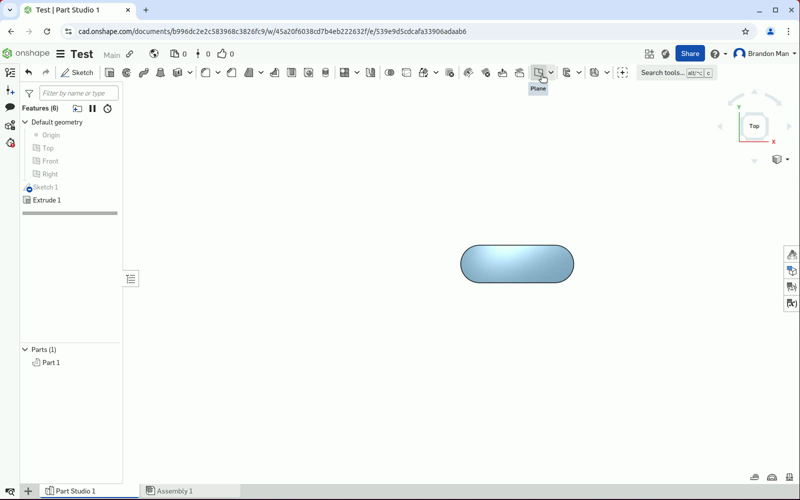
click(541, 75)
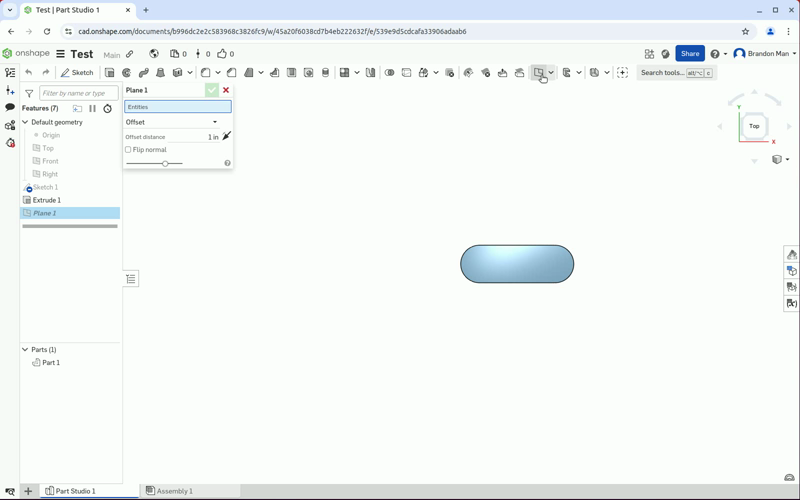
mouse_move(73, 150)
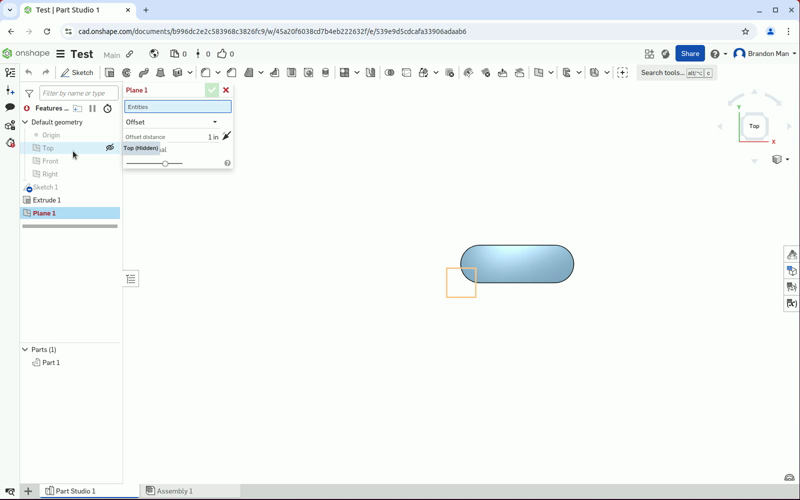
click(73, 150)
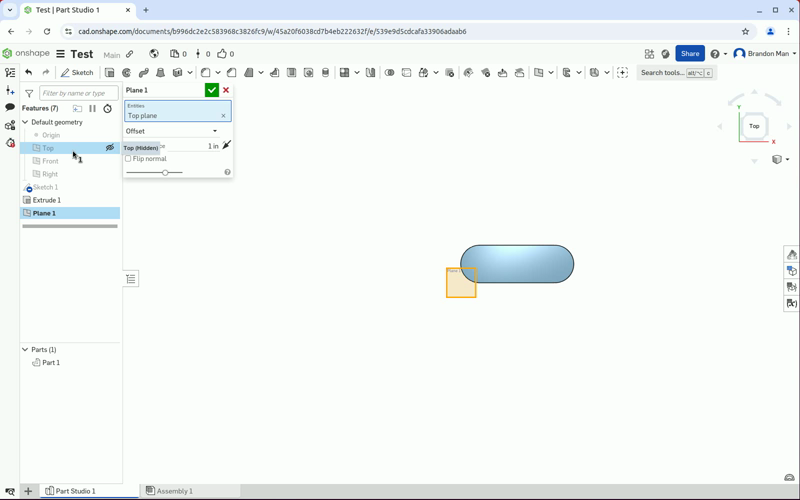
key(tab, 2)
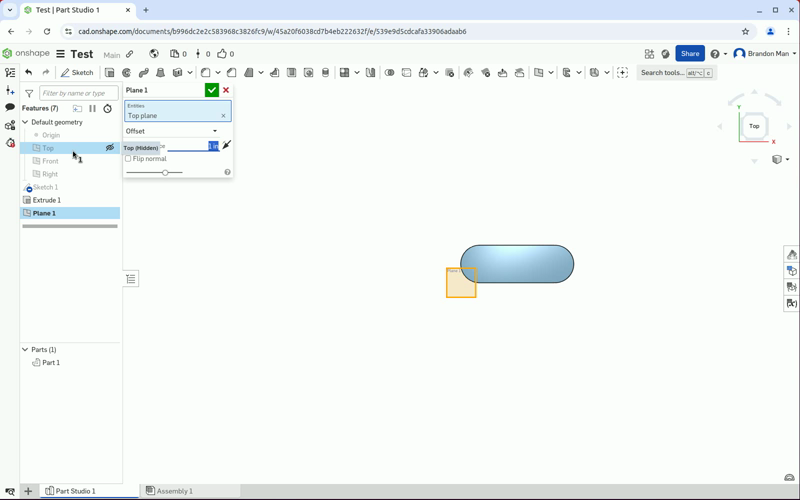
text(1.202)
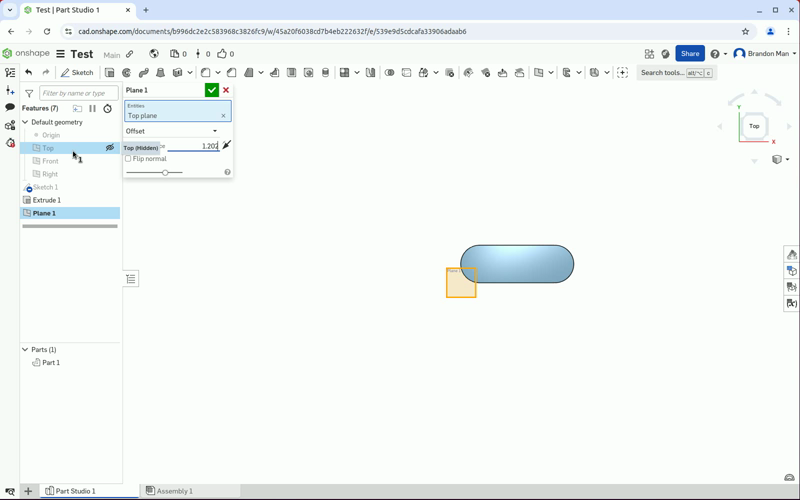
key(enter, 2)
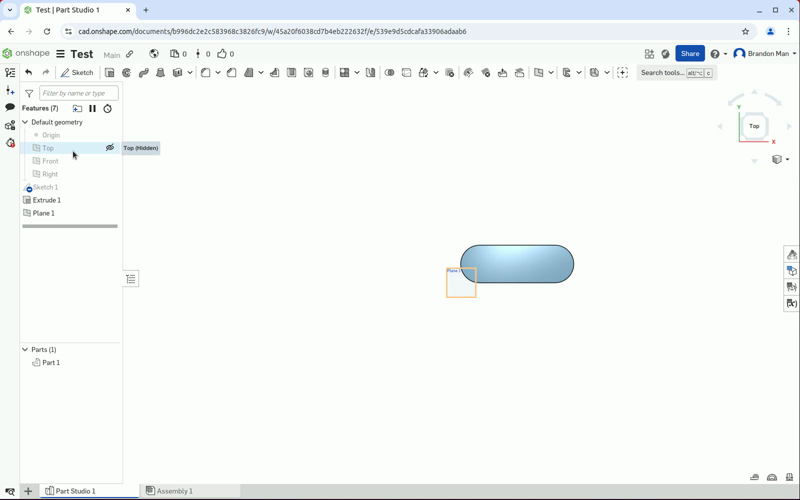
key(shift+s)
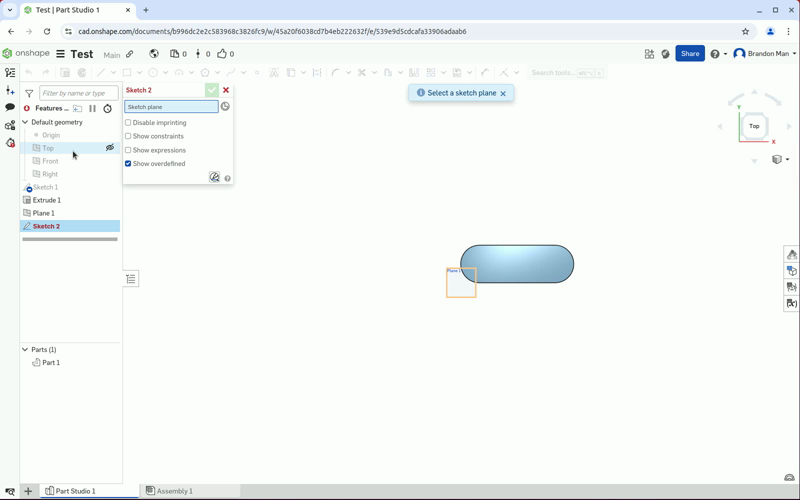
mouse_move(73, 215)
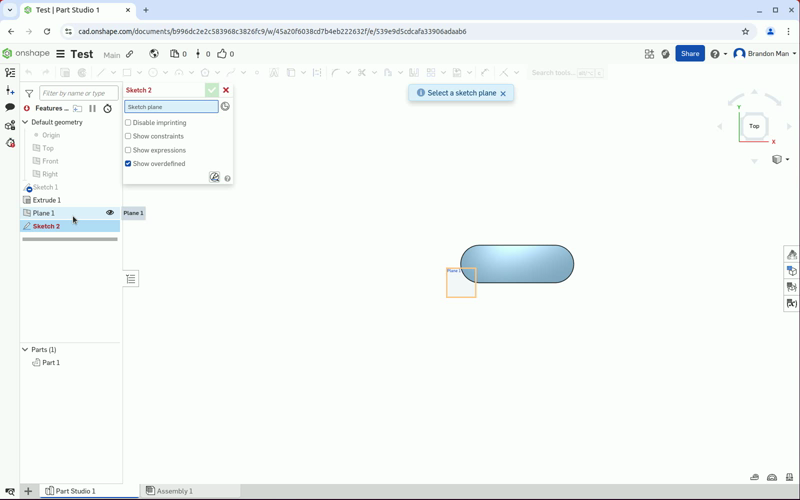
click(73, 215)
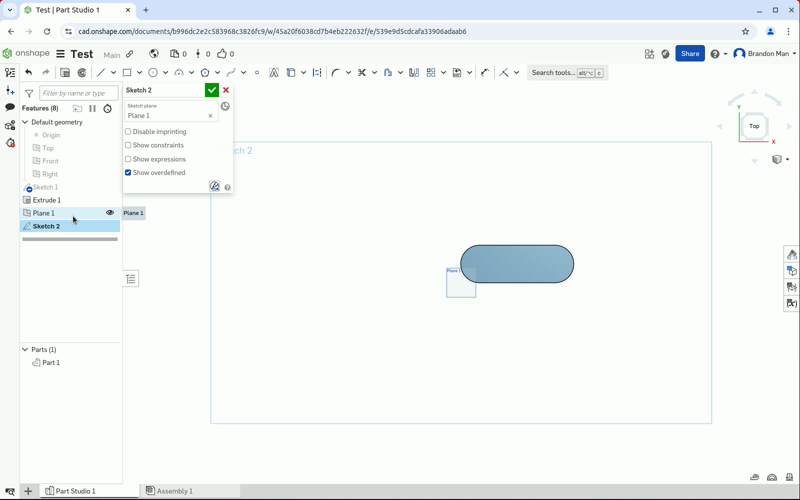
mouse_move(73, 352)
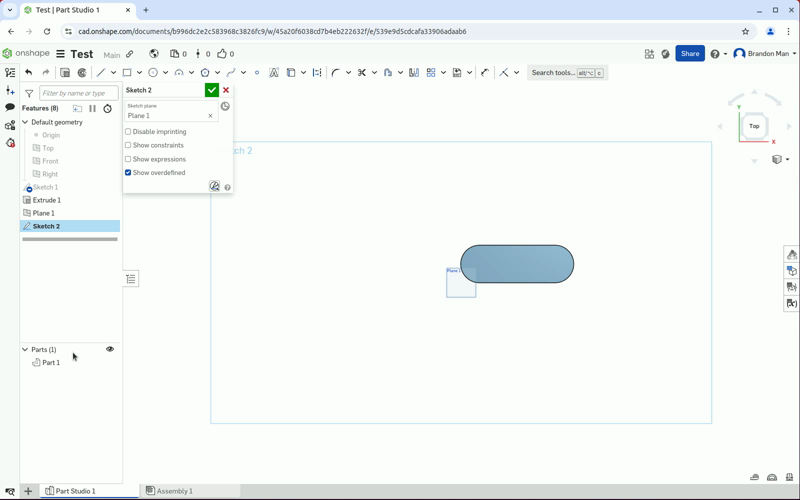
key(y)
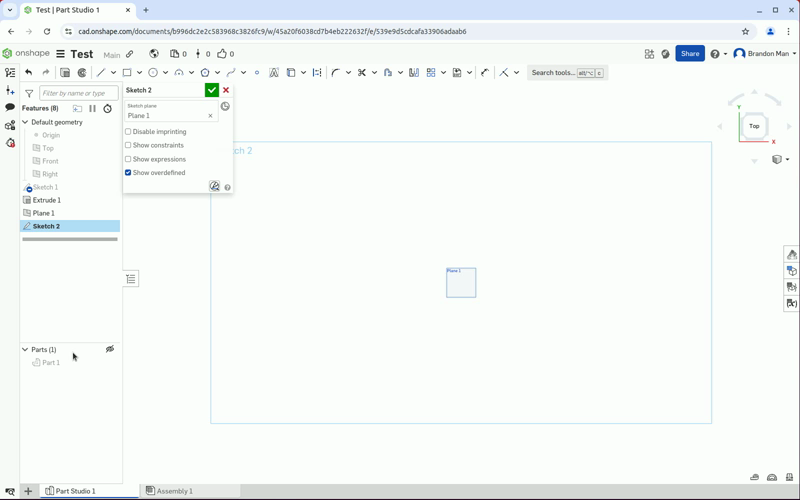
key(l)
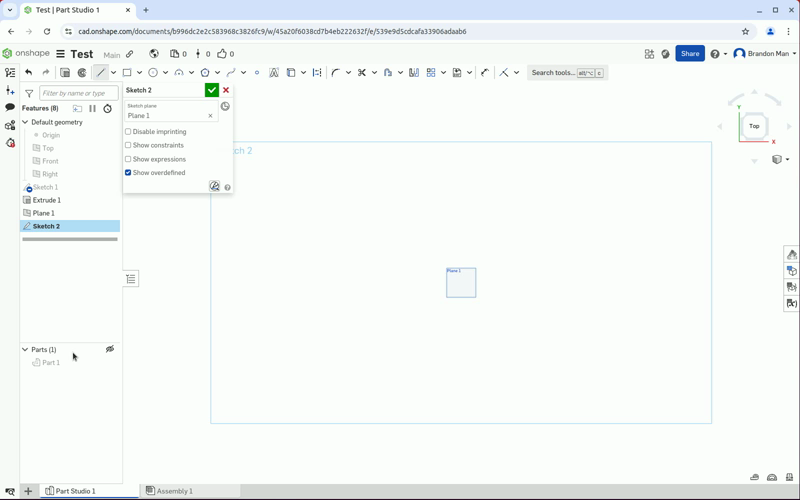
key_down(shift)
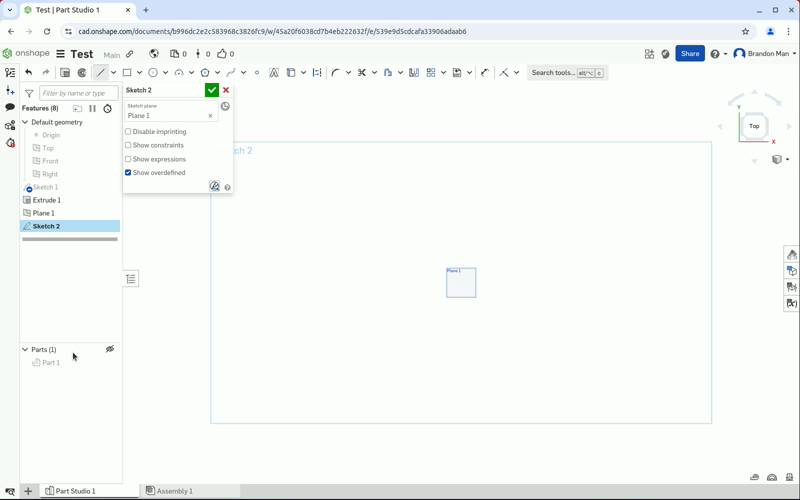
mouse_move(479, 279)
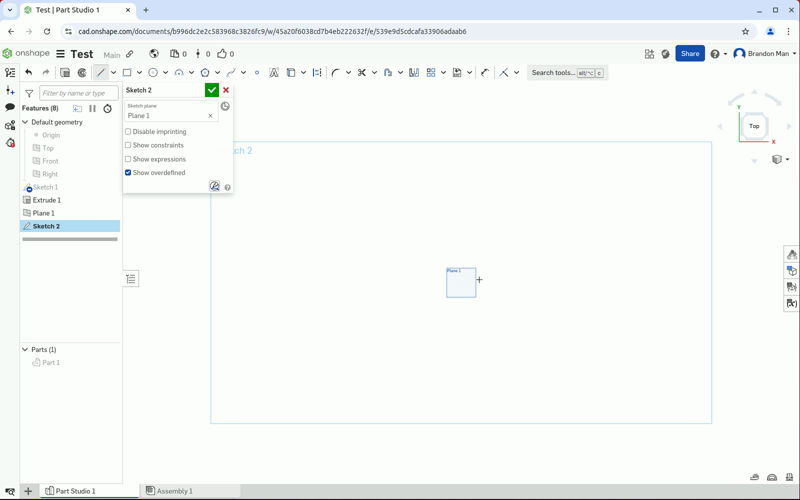
click(479, 279)
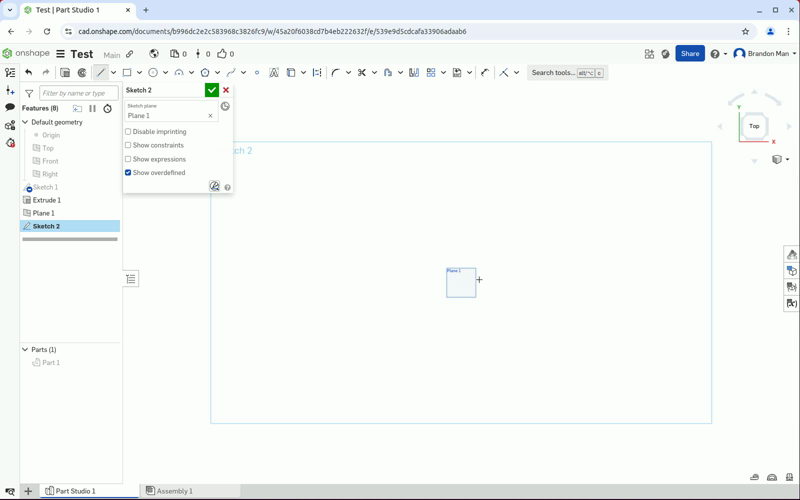
key_up(shift)
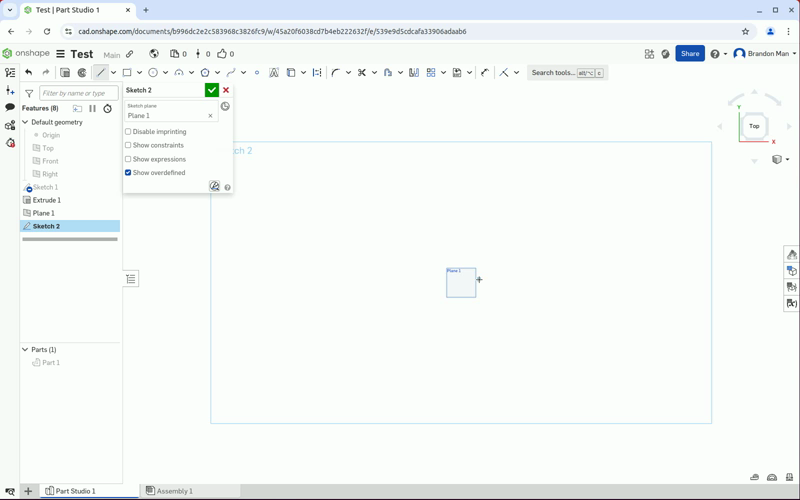
key_down(shift)
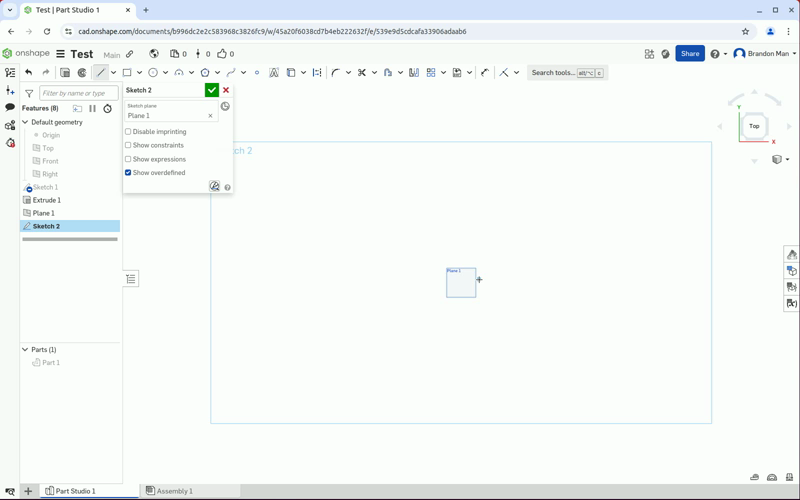
mouse_move(554, 279)
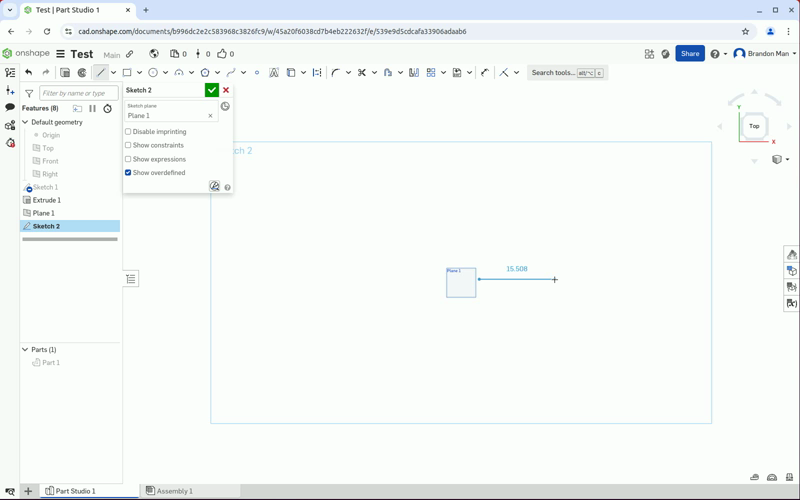
click(554, 279)
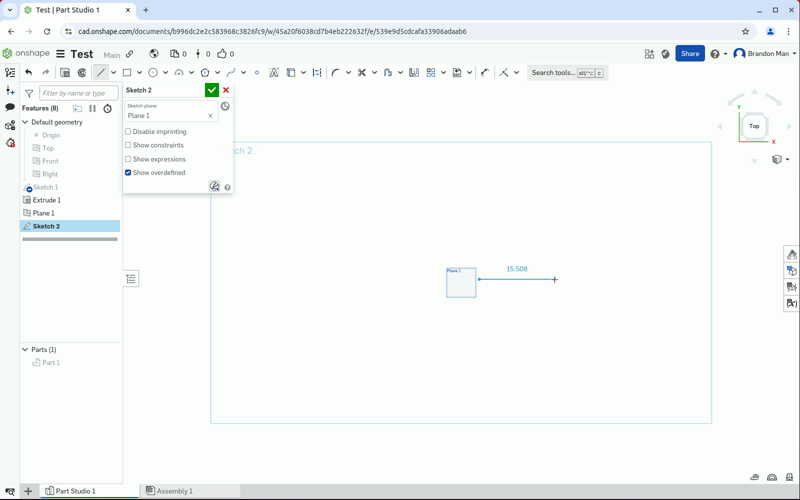
key_up(shift)
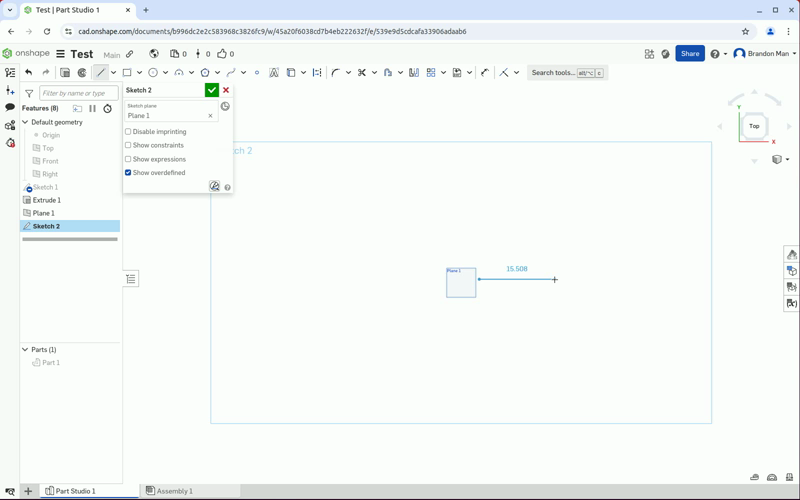
key(esc)
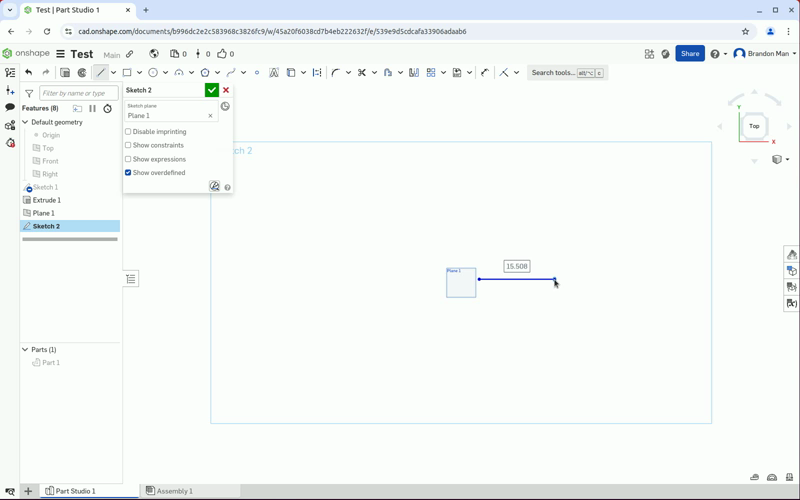
key(a)
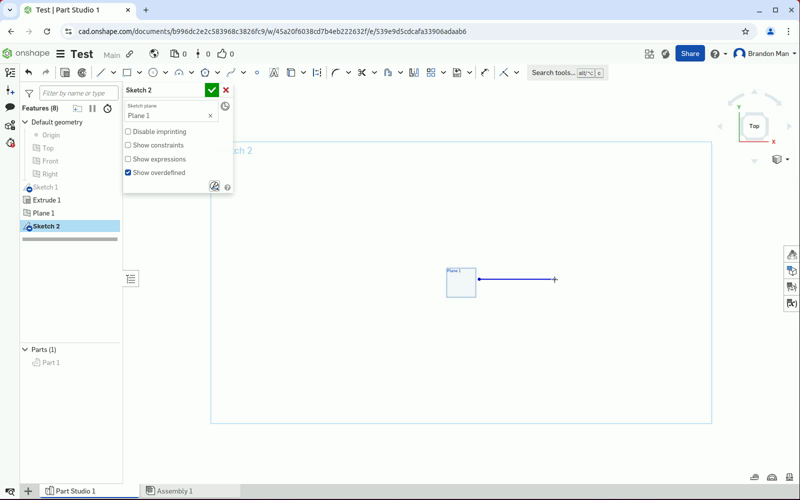
mouse_move(554, 279)
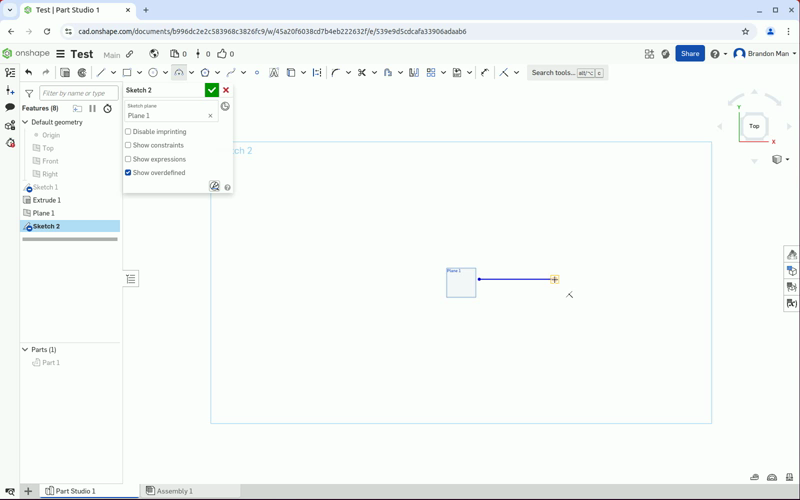
click(554, 279)
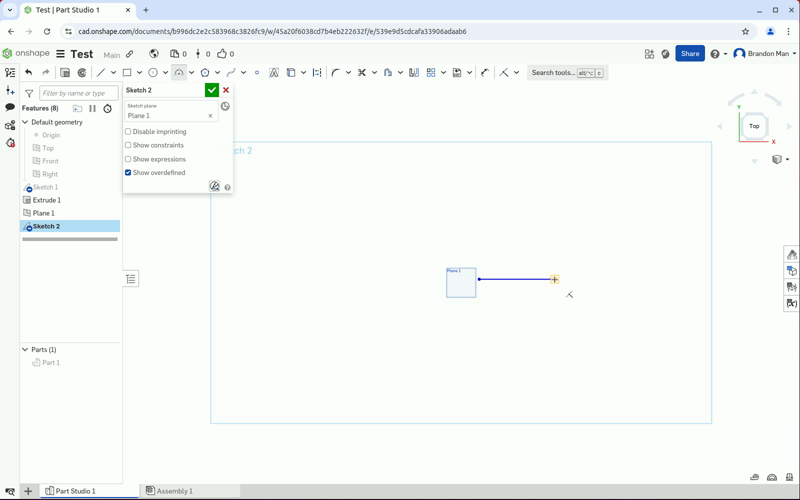
key_down(shift)
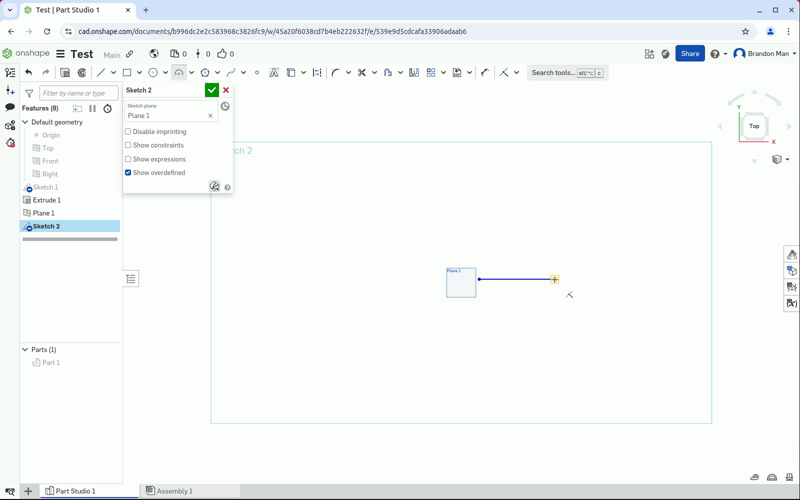
mouse_move(554, 249)
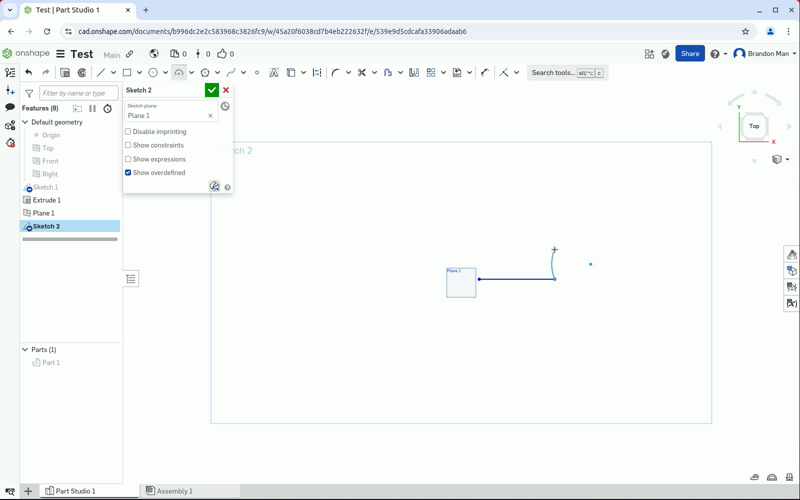
click(554, 249)
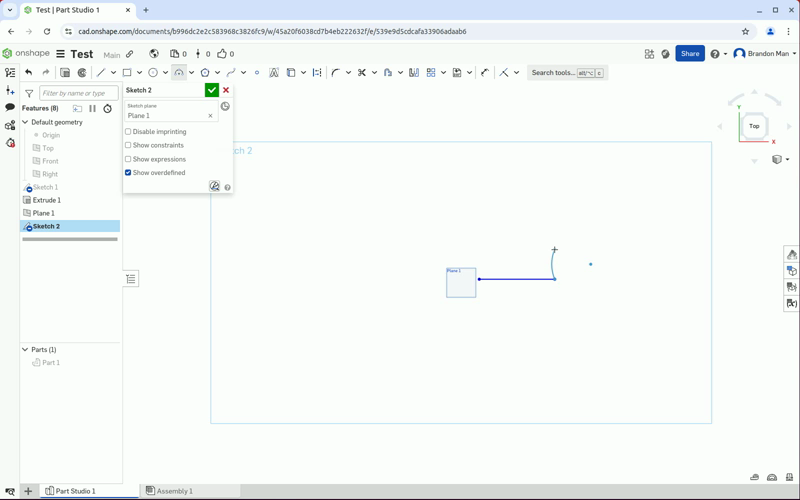
mouse_move(570, 264)
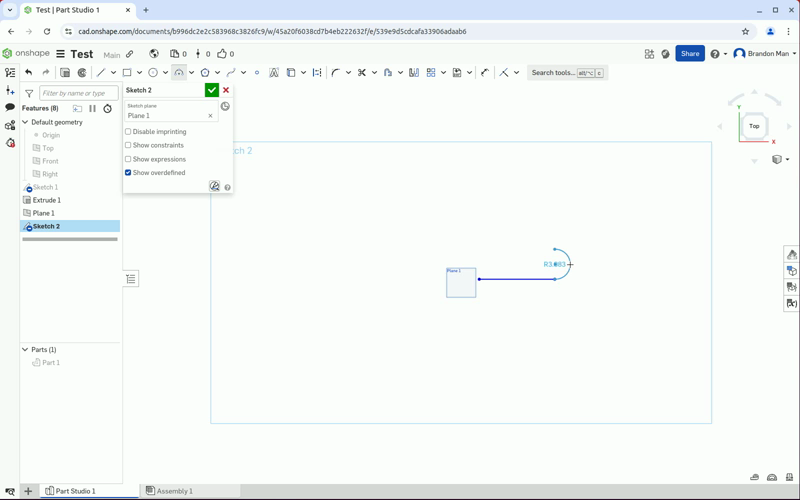
click(570, 264)
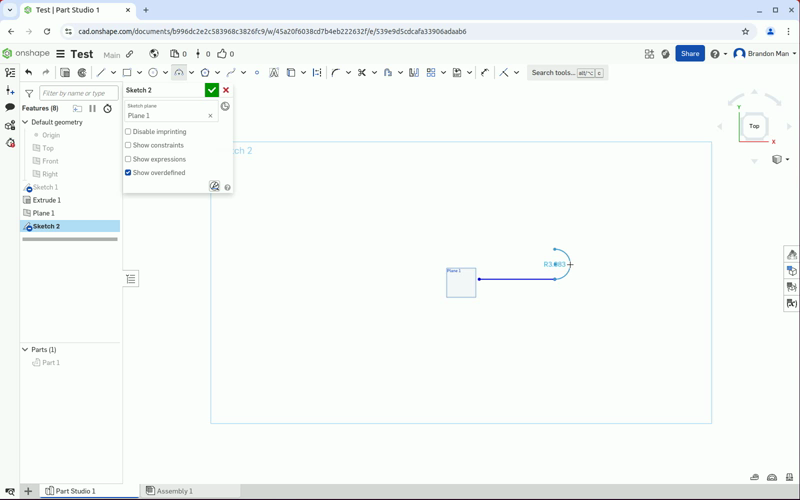
key_up(shift)
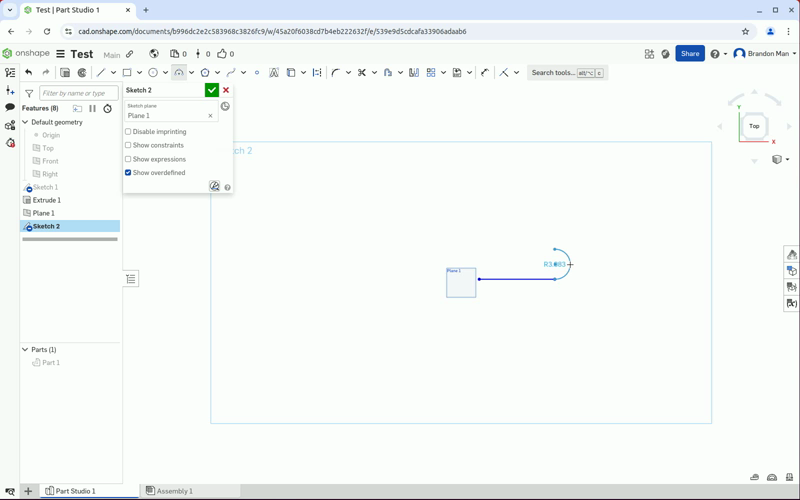
key(esc)
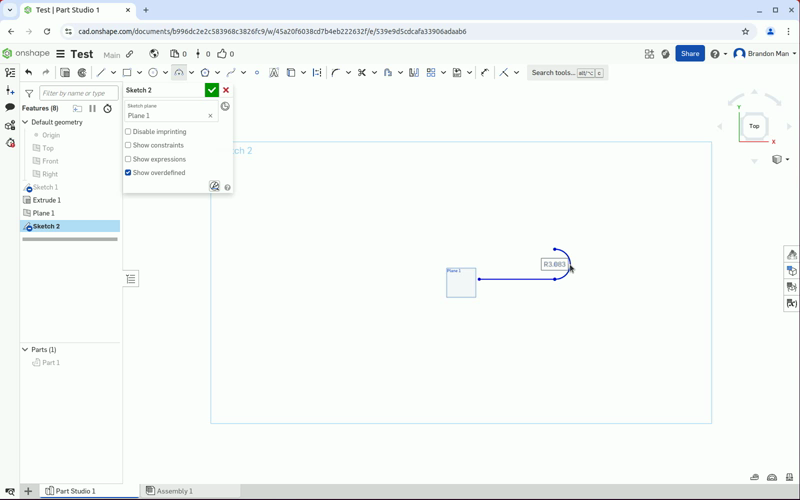
key(l)
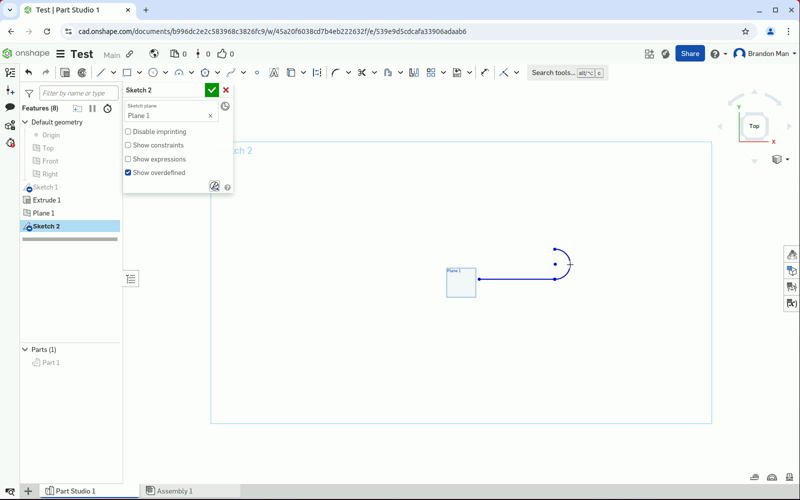
mouse_move(554, 249)
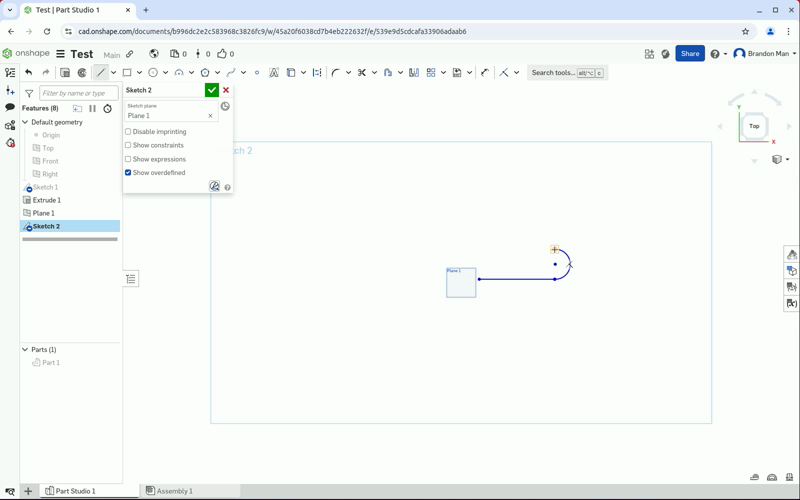
click(554, 249)
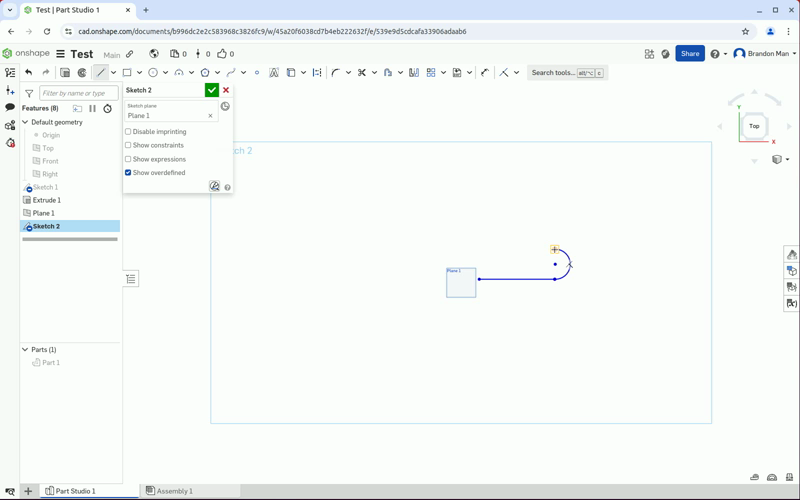
key_down(shift)
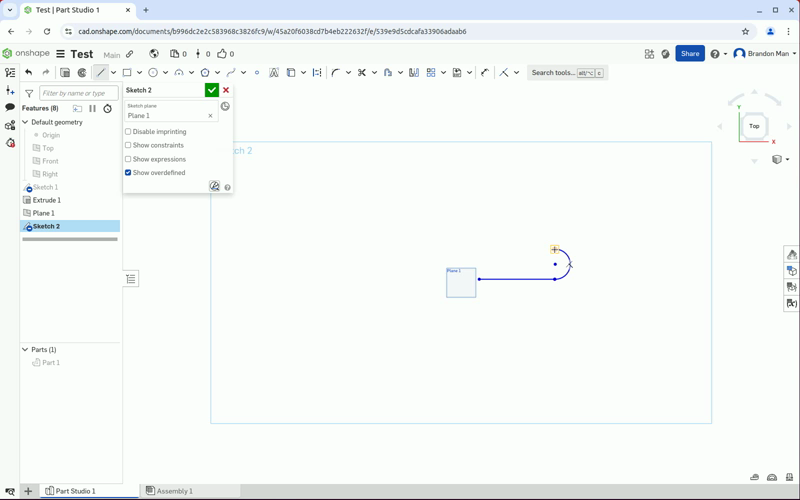
mouse_move(479, 249)
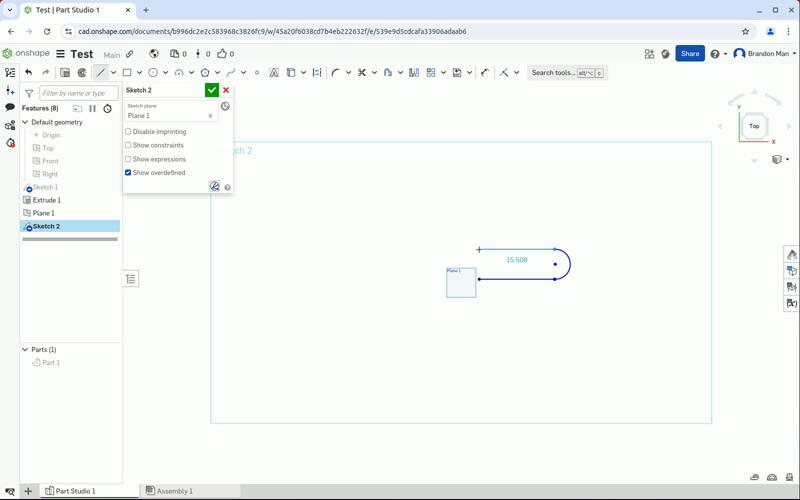
click(479, 249)
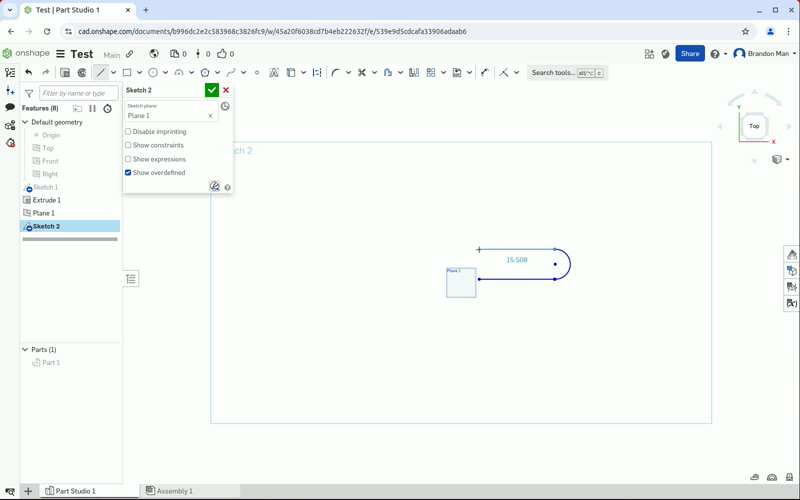
key_up(shift)
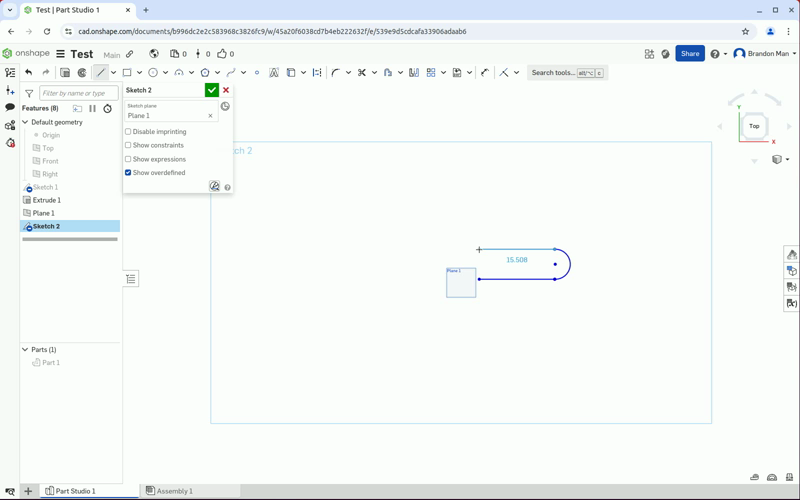
key(esc)
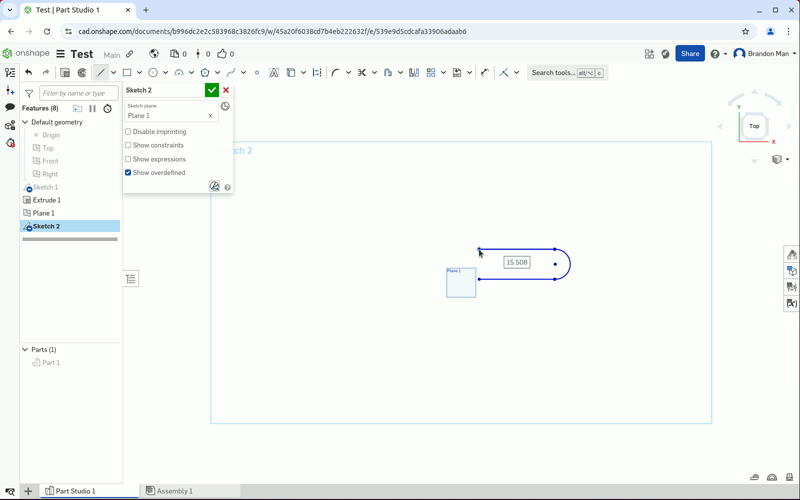
key(a)
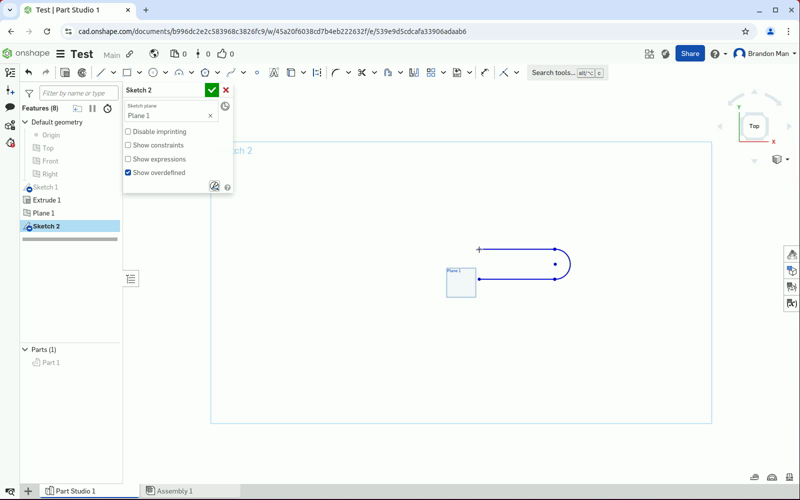
mouse_move(479, 249)
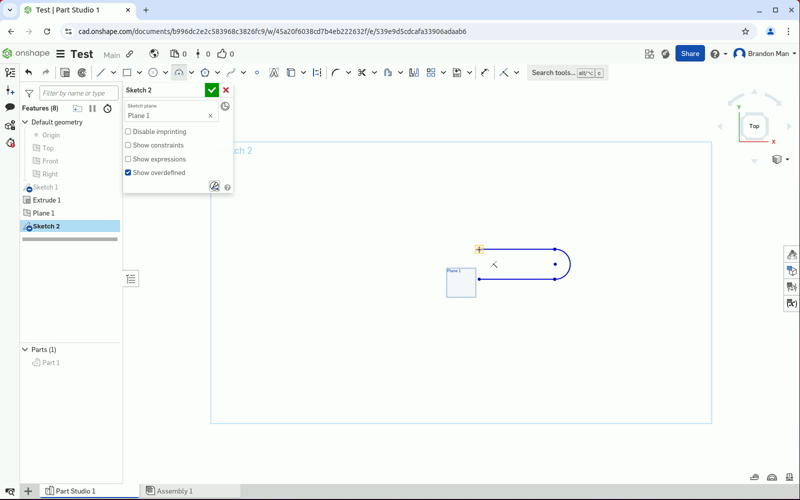
click(479, 249)
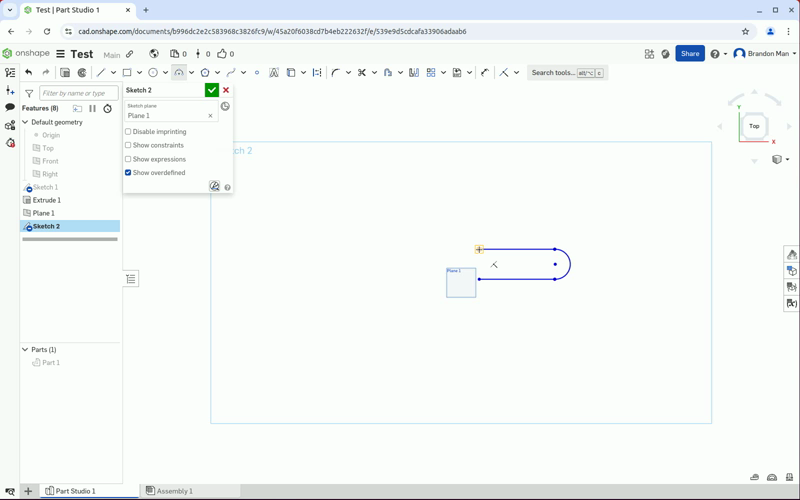
mouse_move(479, 279)
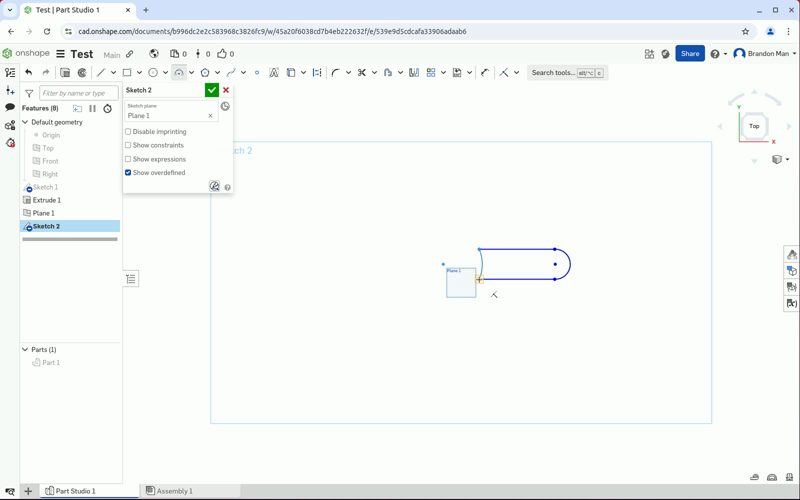
click(479, 279)
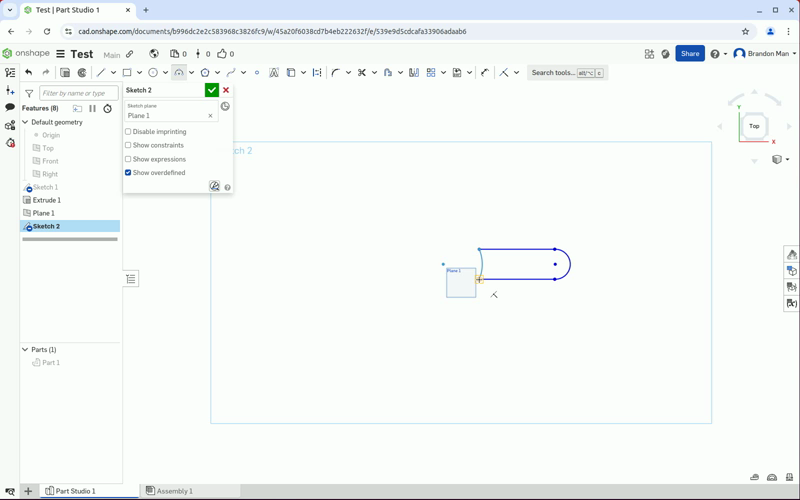
key_down(shift)
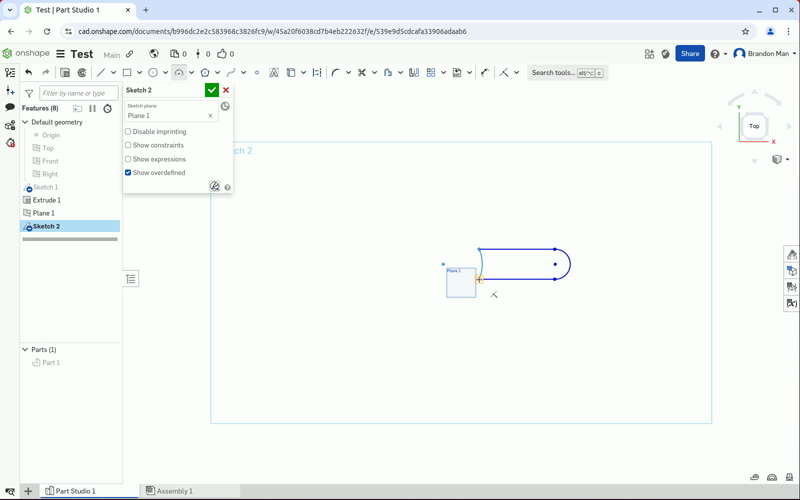
mouse_move(464, 264)
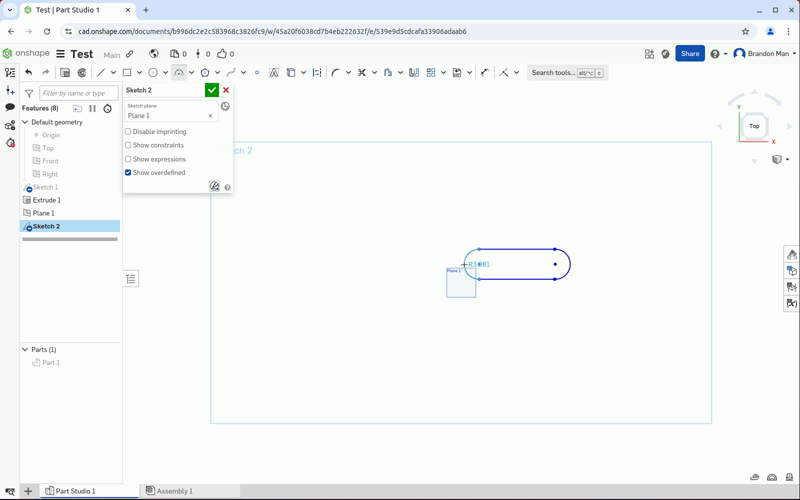
click(464, 264)
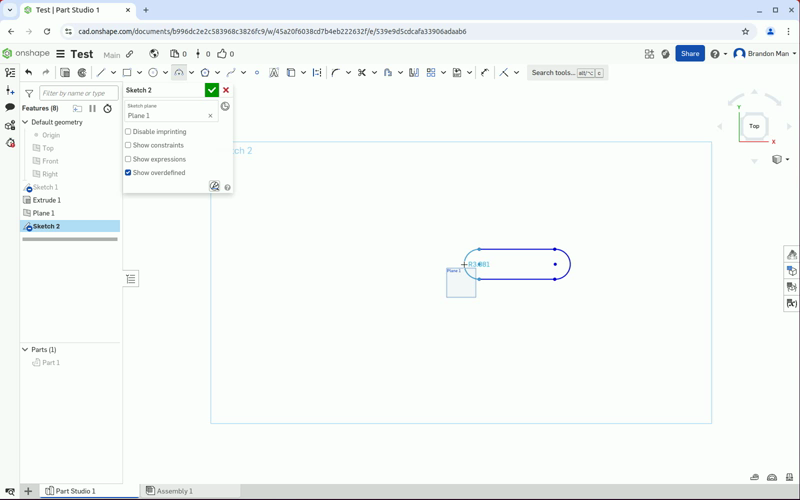
key_up(shift)
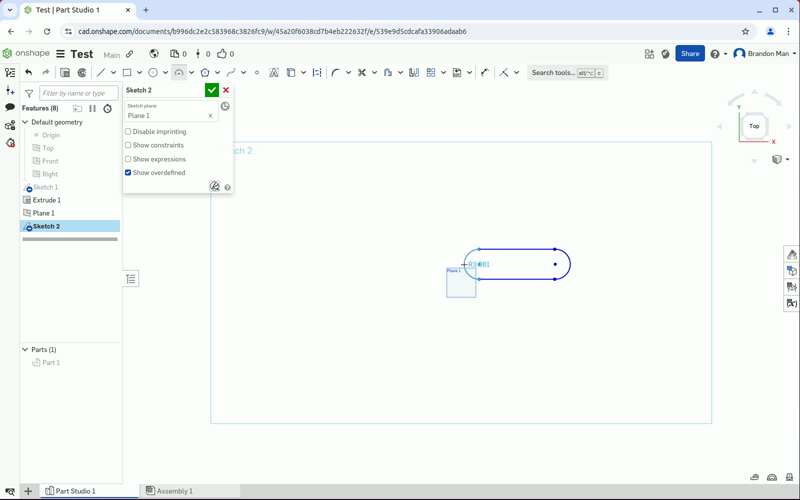
key(esc)
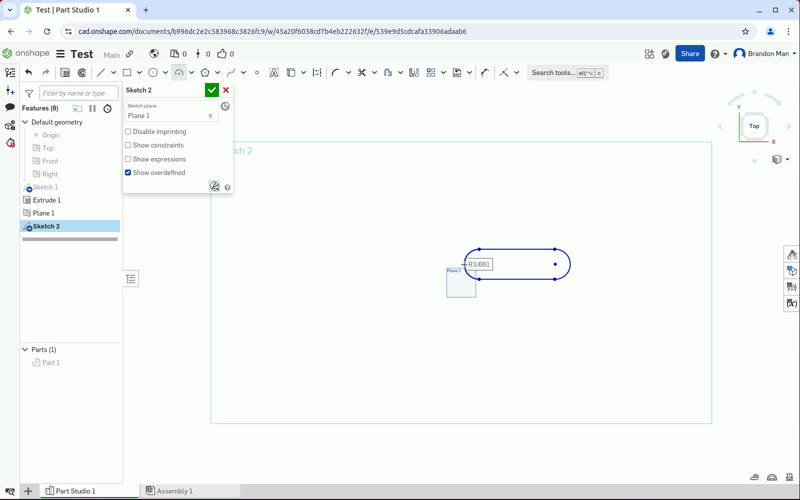
mouse_move(495, 271)
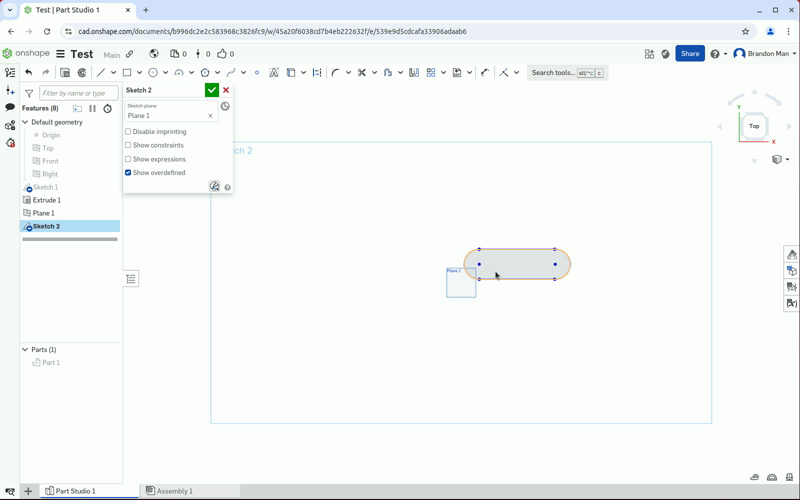
click(495, 271)
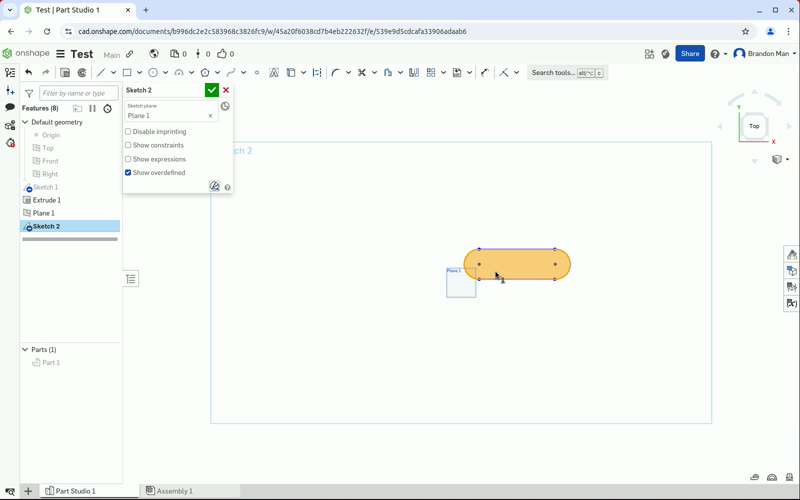
mouse_move(73, 352)
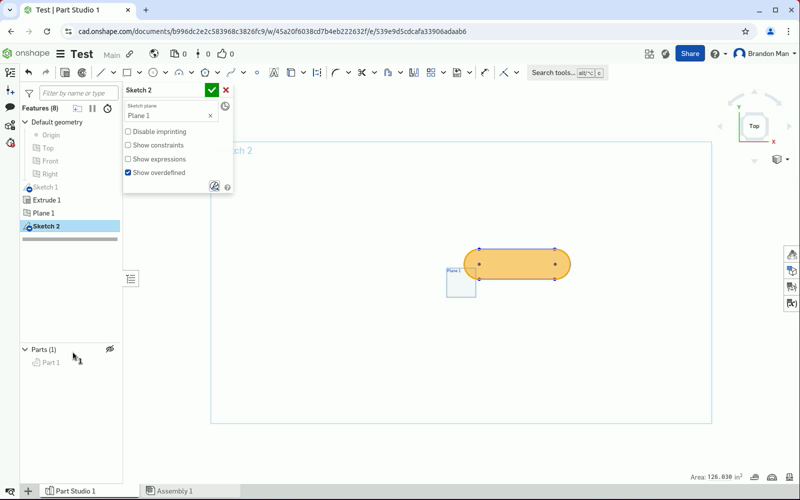
key(shift+y)
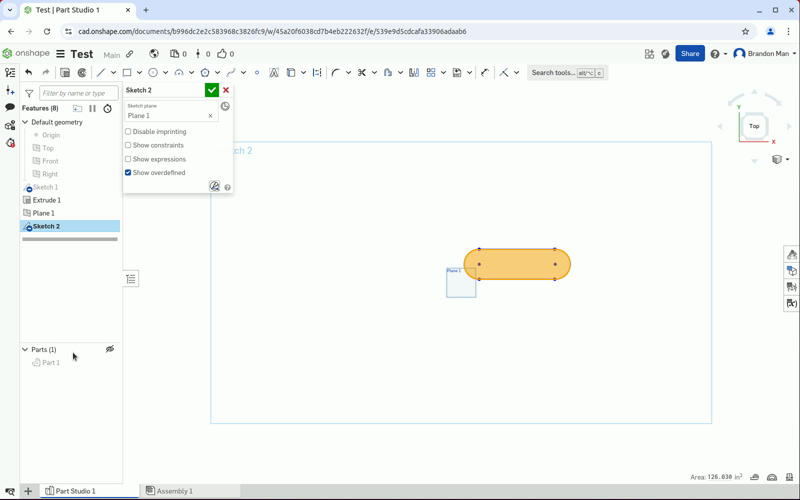
key(shift+e)
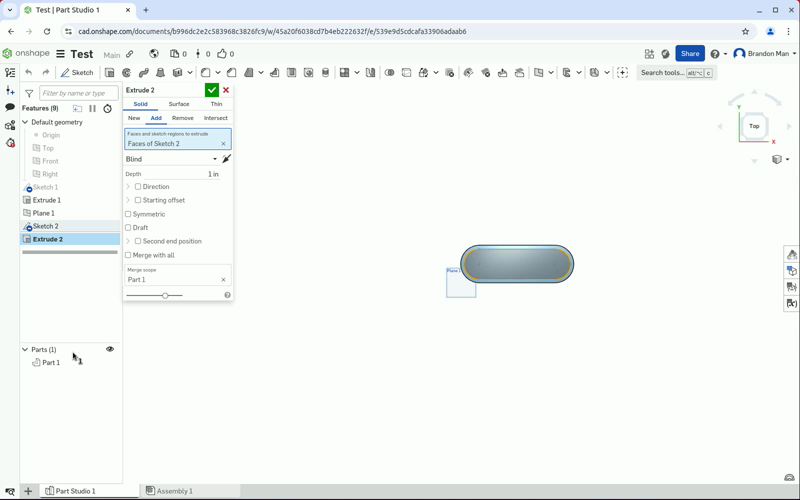
mouse_move(143, 106)
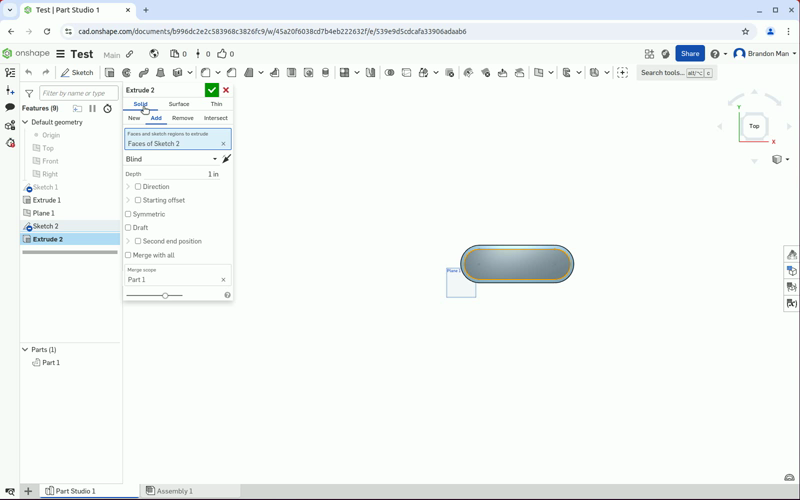
click(143, 106)
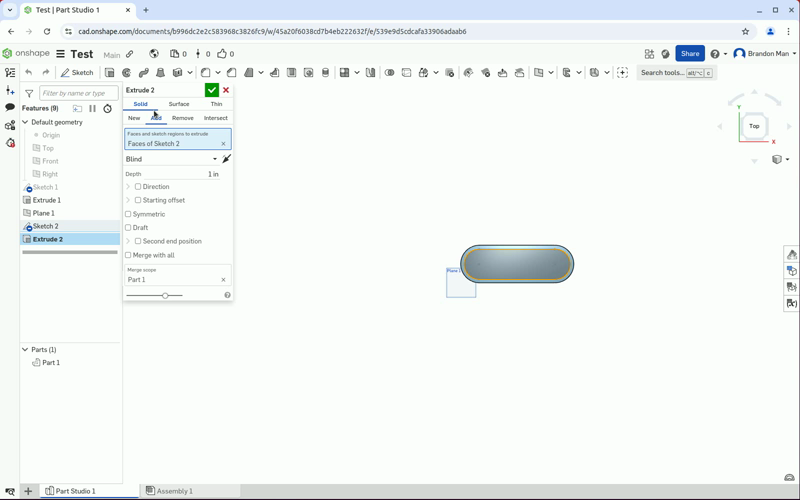
mouse_move(186, 120)
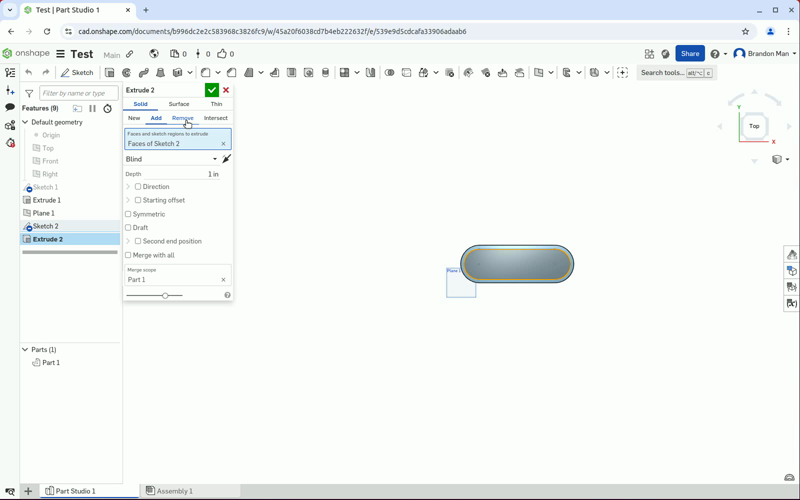
click(186, 120)
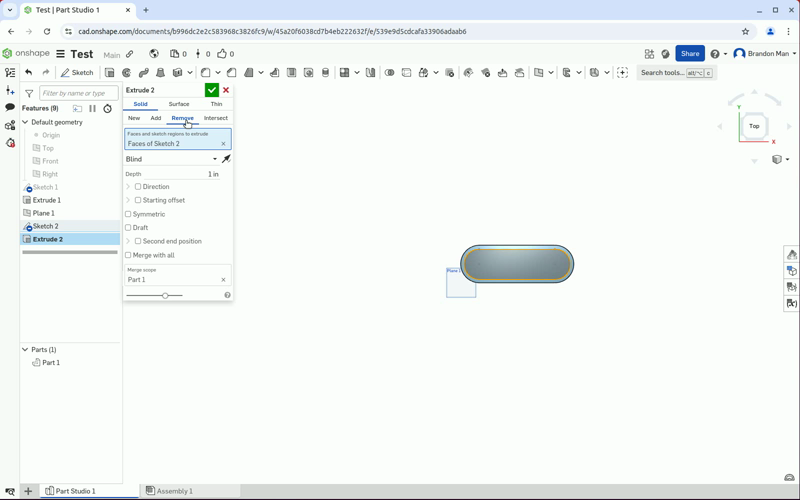
key(tab, 4)
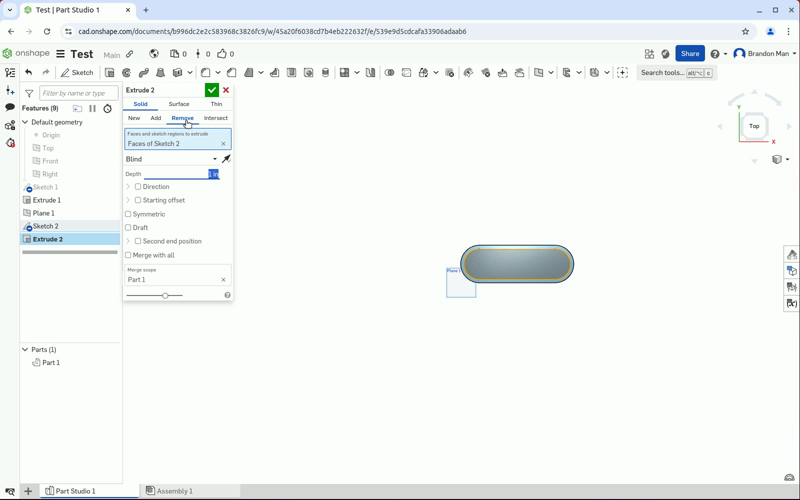
text(0.481)
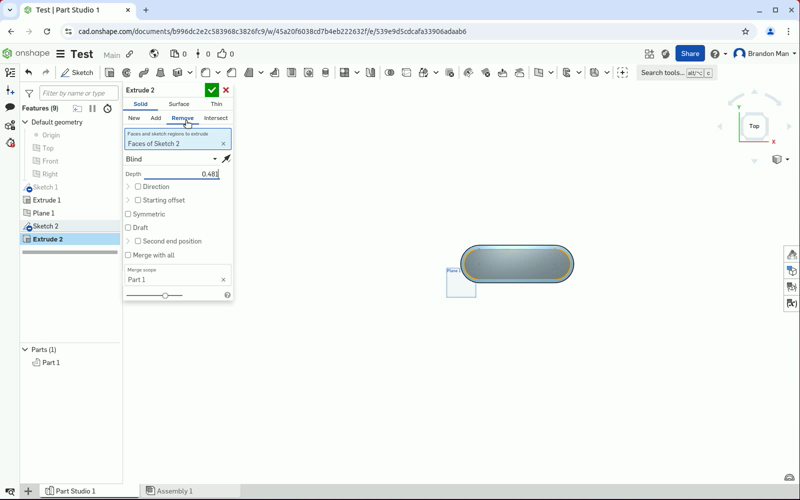
key(tab, 6)
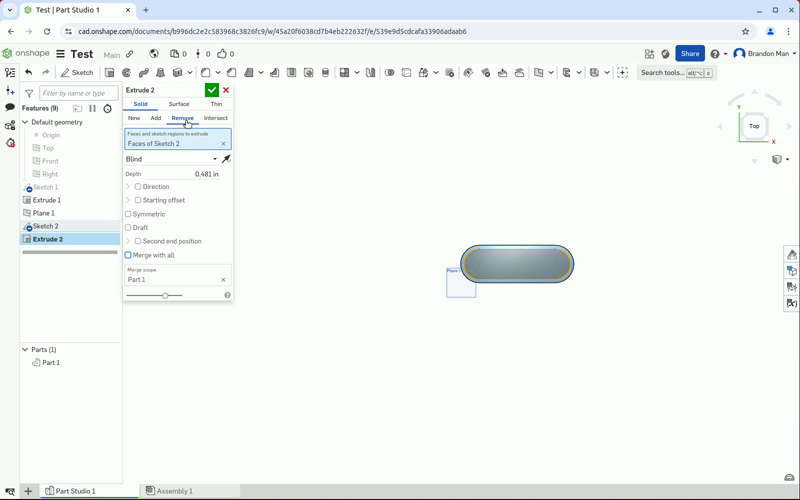
key(space)
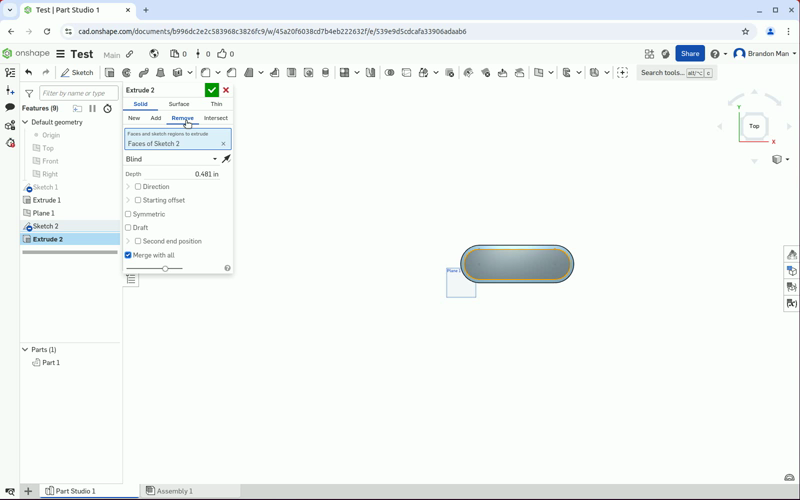
key(enter)
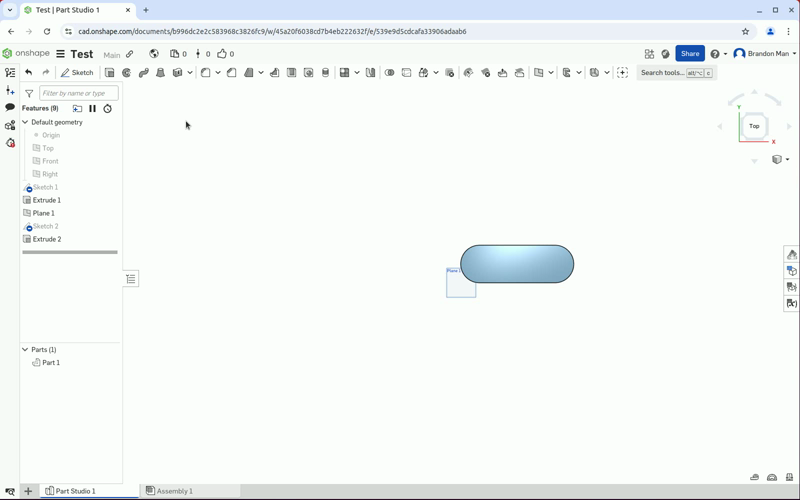
key(shift+h)
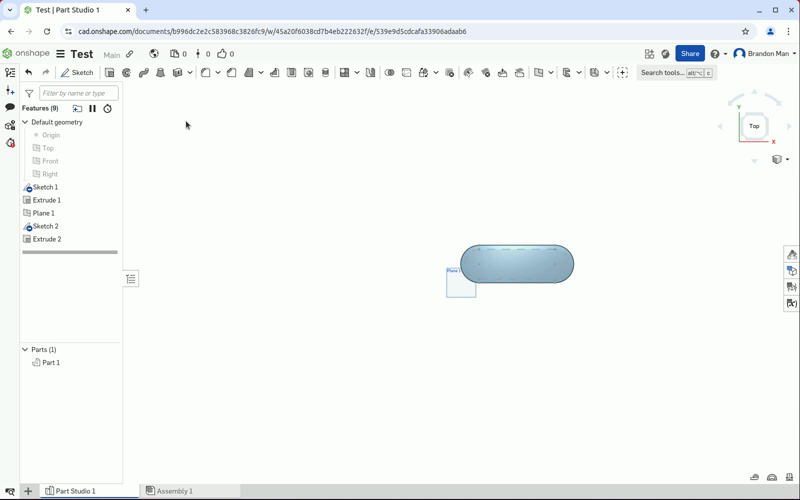
key(shift+h)
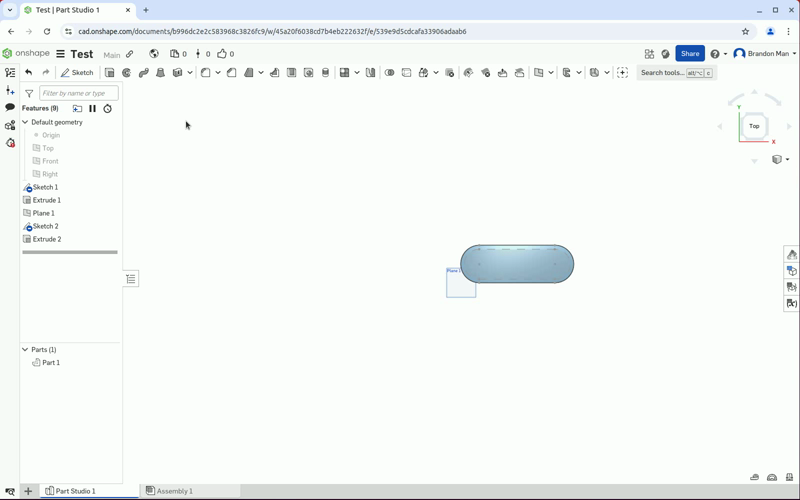
key(shift+7)
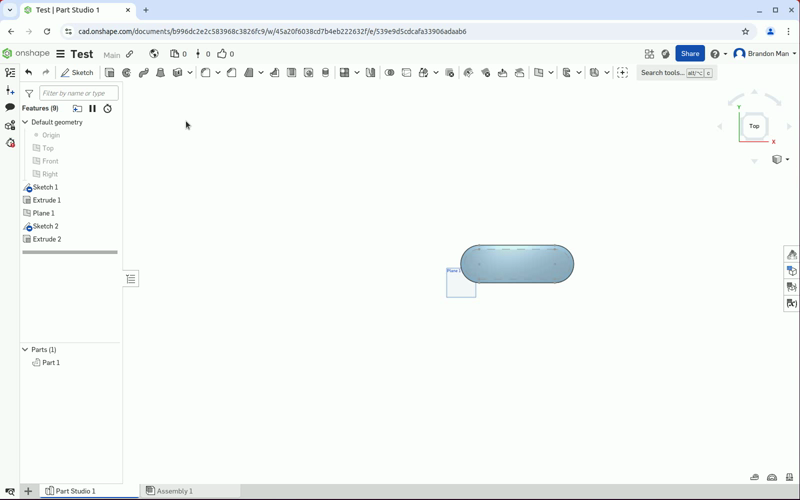
key(up, 3)
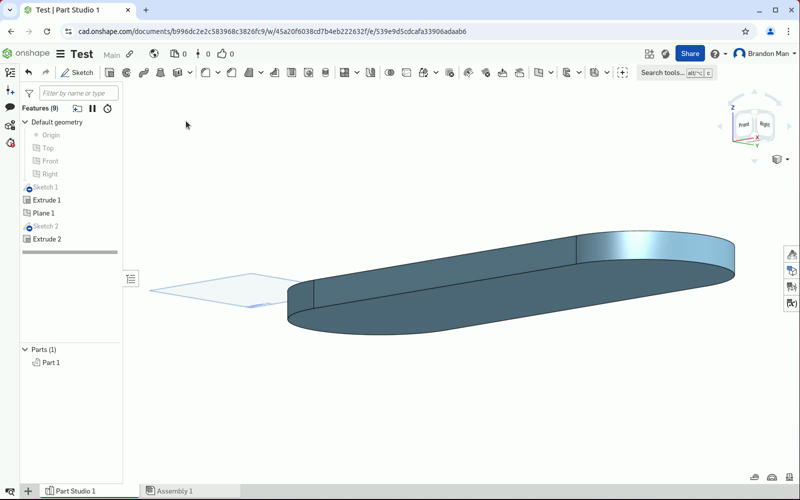
key(left, 3)
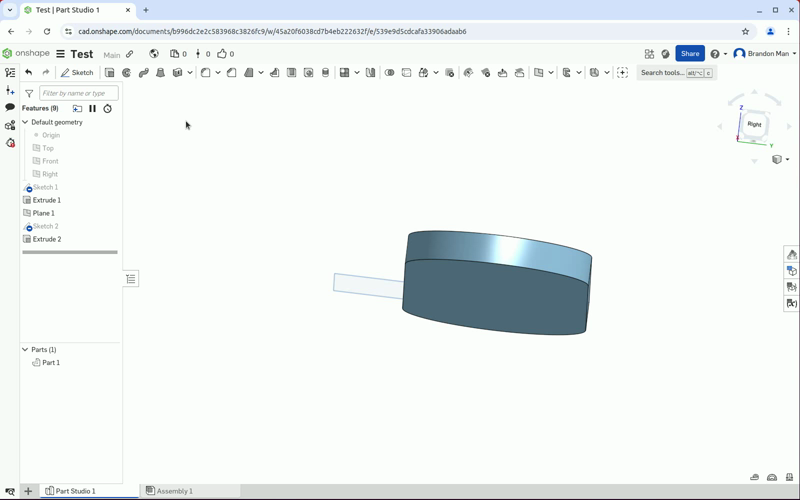
key(right, 3)
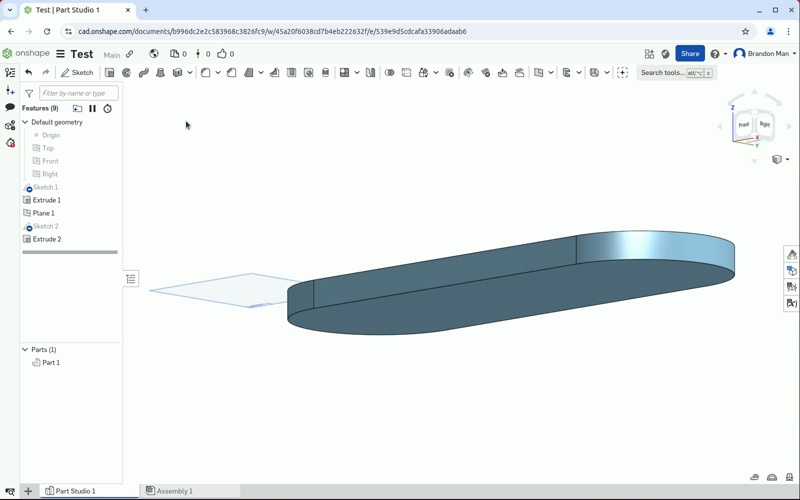
key(down, 3)
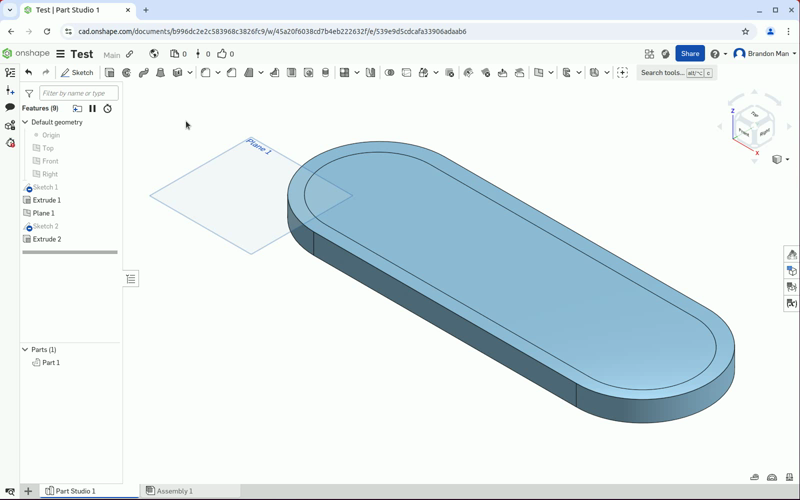
mouse_move(73, 189)
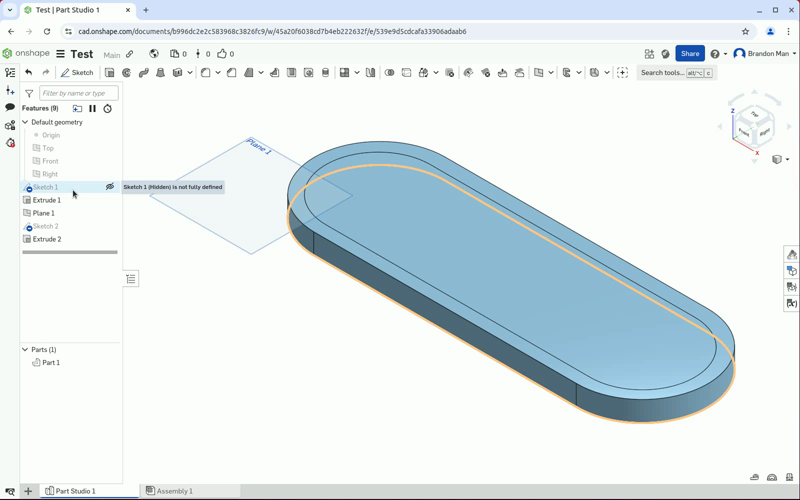
click(73, 189)